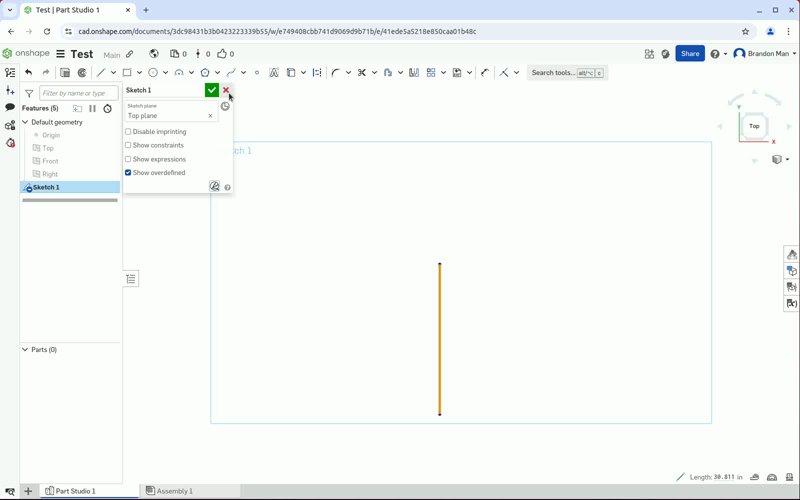
key(shift+h)
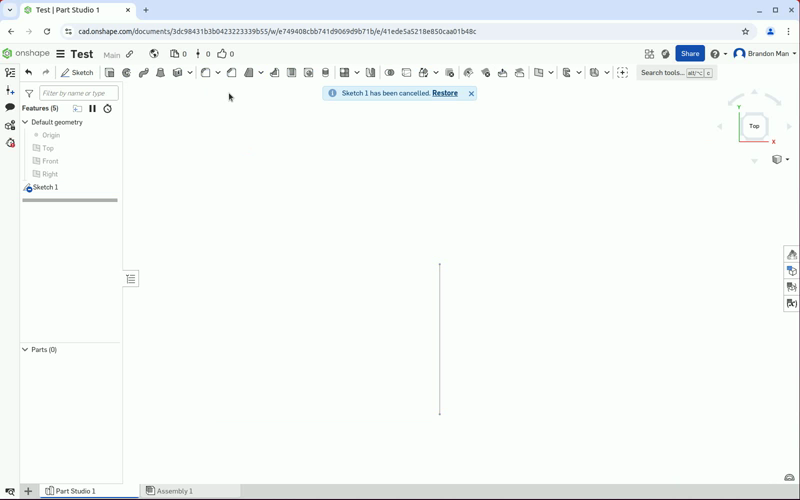
key(shift+s)
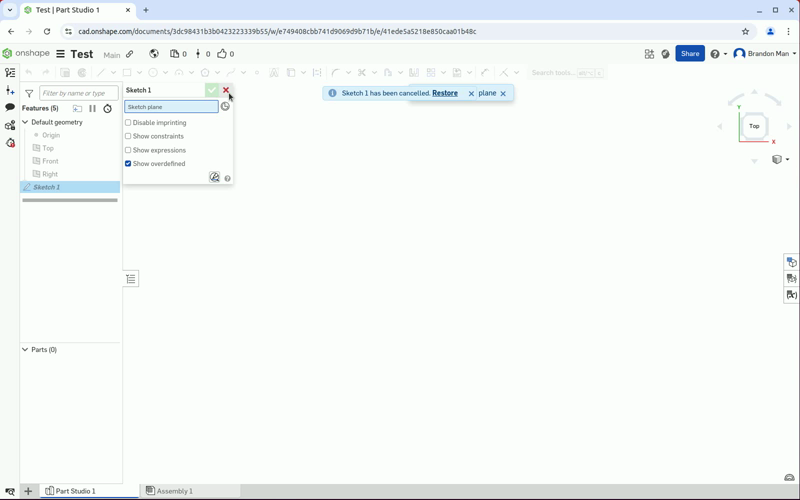
mouse_move(73, 150)
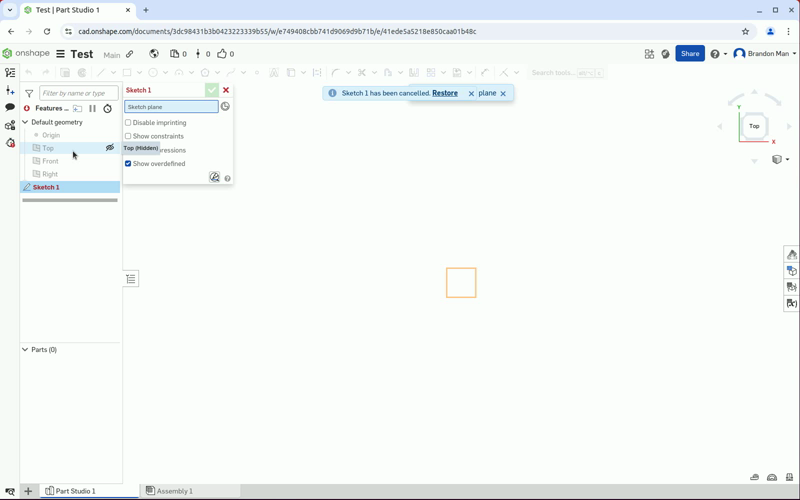
click(73, 150)
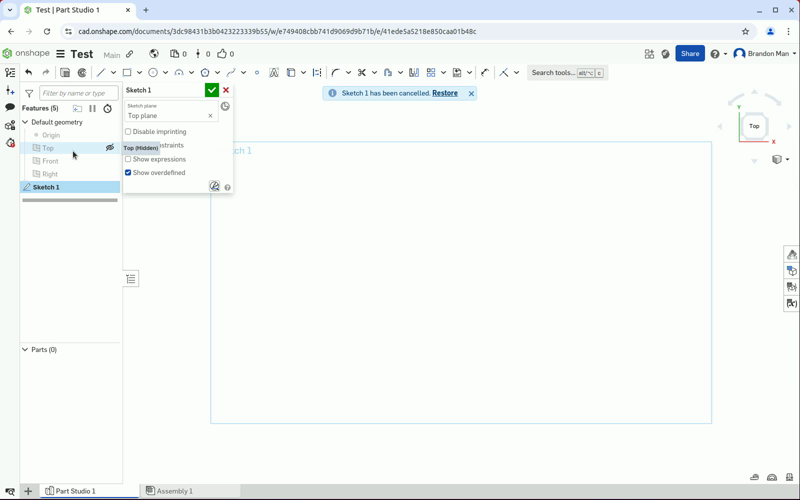
mouse_move(73, 352)
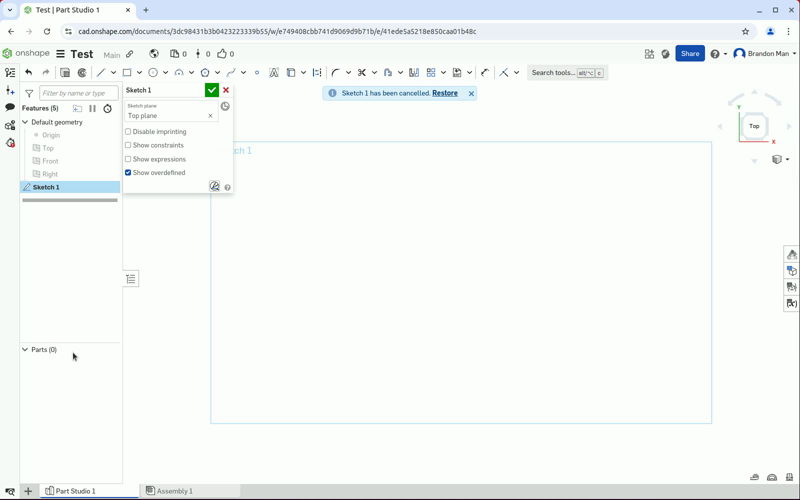
key(y)
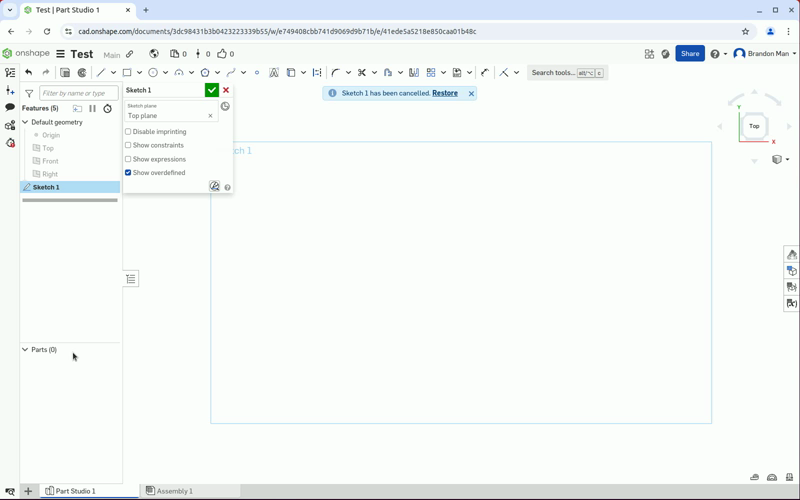
key(c)
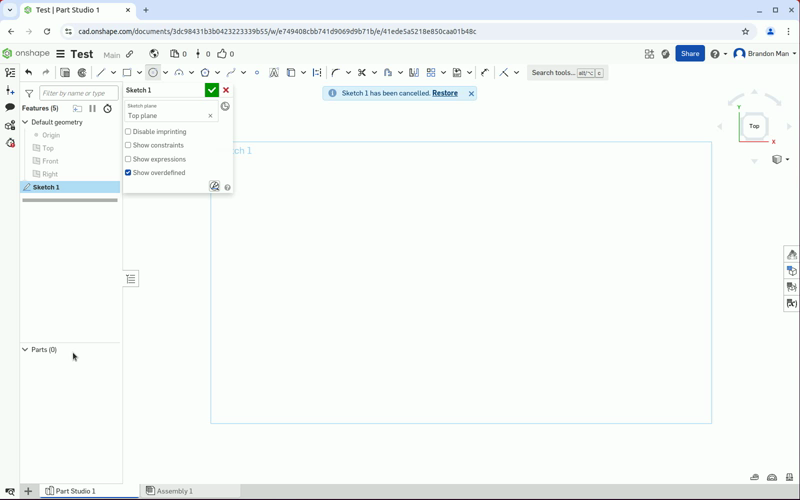
key_down(shift)
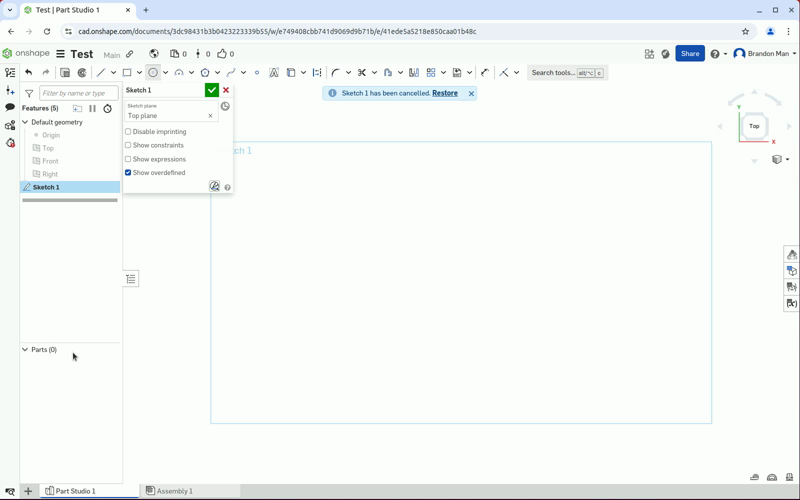
mouse_move(461, 282)
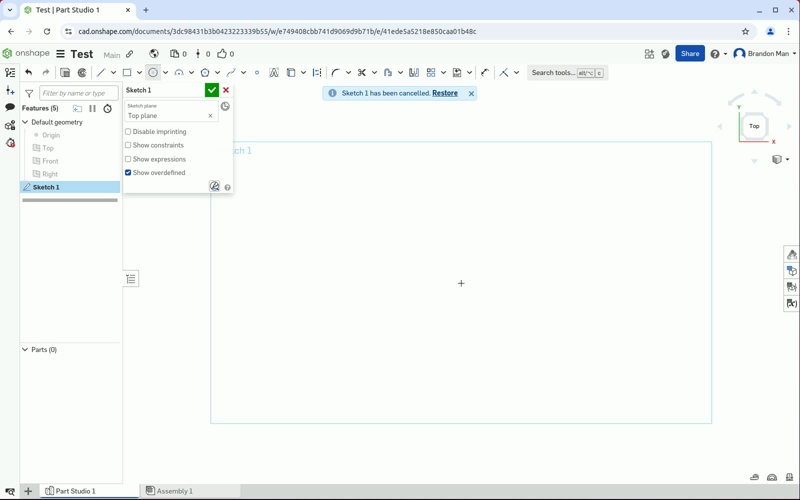
click(461, 282)
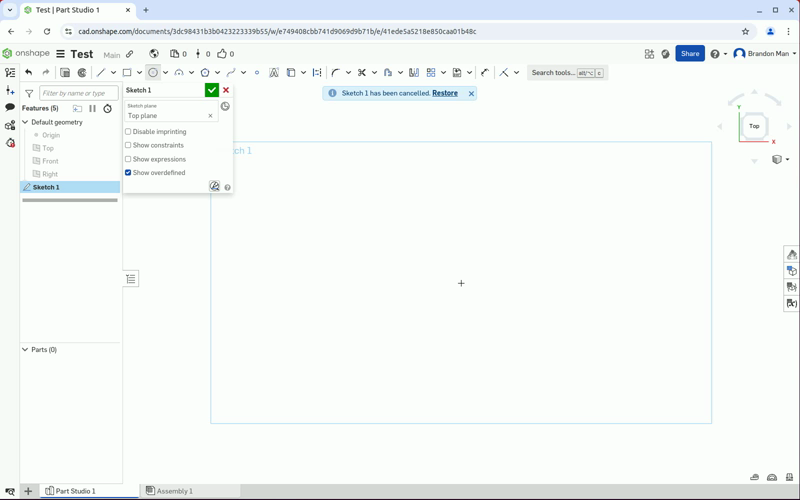
key_up(shift)
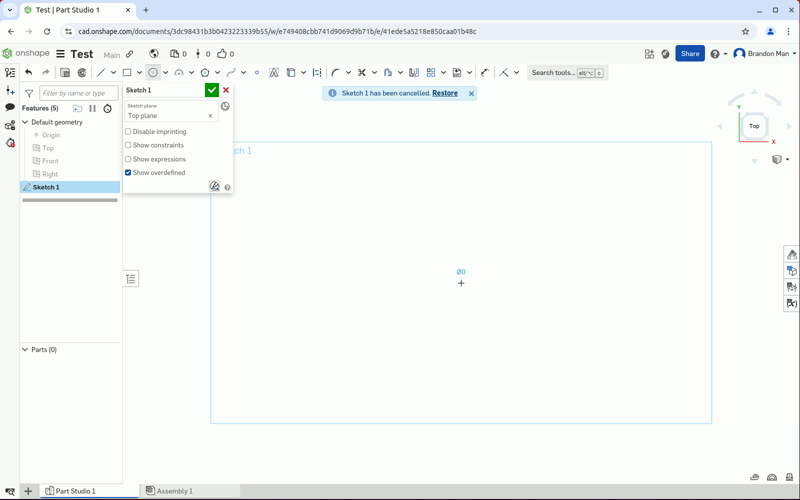
mouse_move(574, 282)
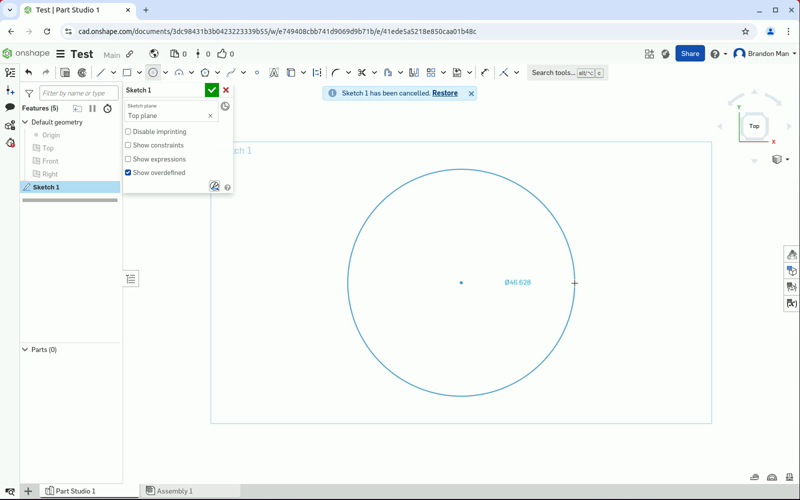
click(574, 282)
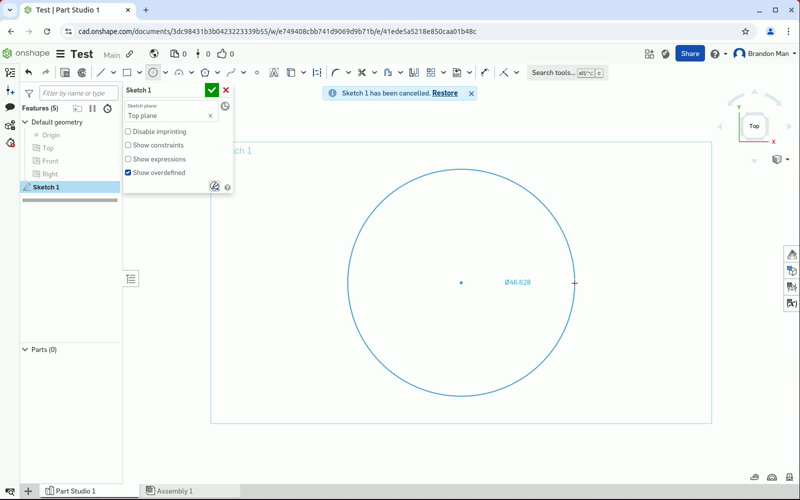
key(esc)
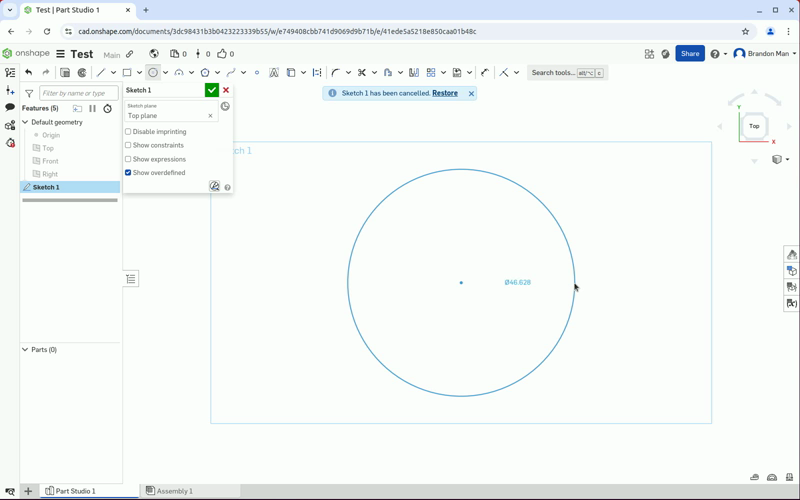
key(c)
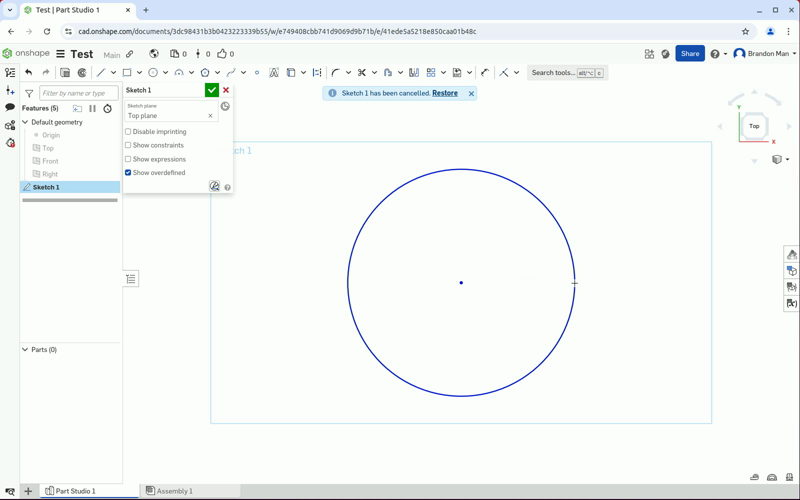
key_down(shift)
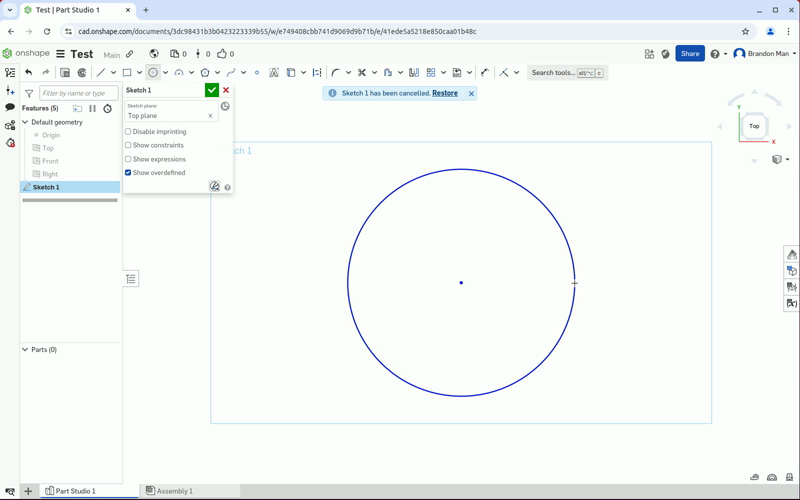
mouse_move(461, 282)
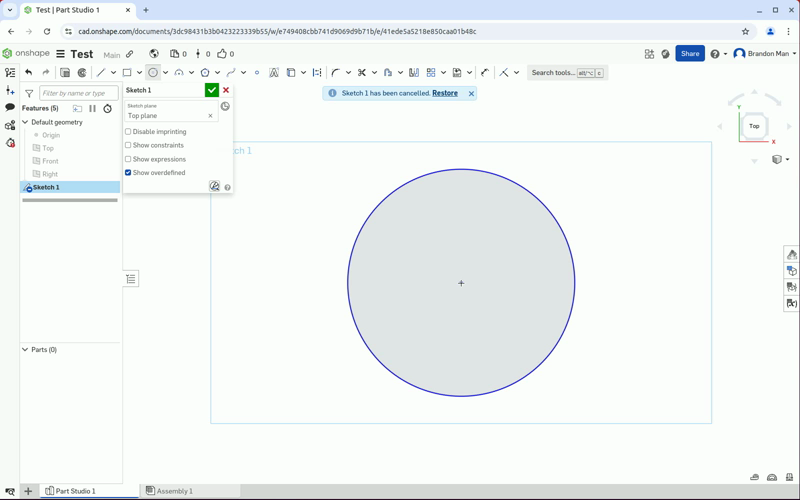
click(461, 282)
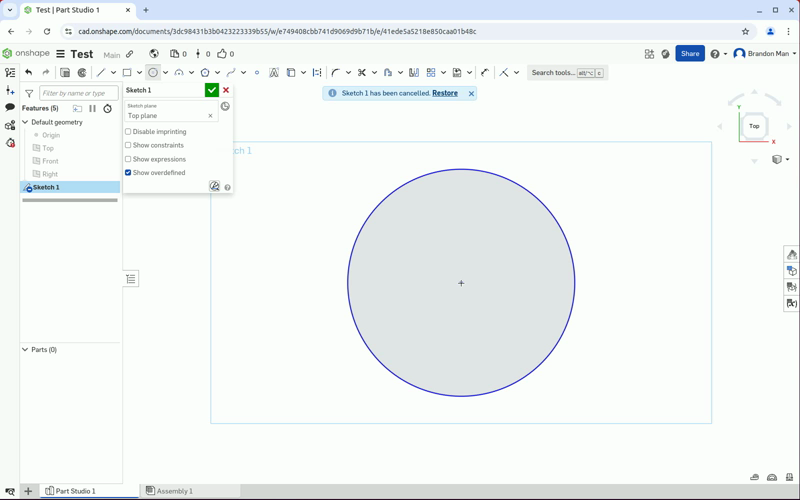
key_up(shift)
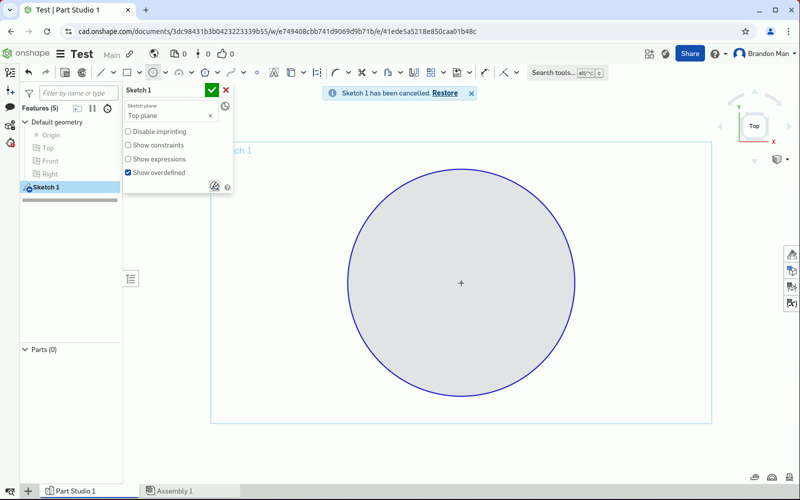
mouse_move(494, 282)
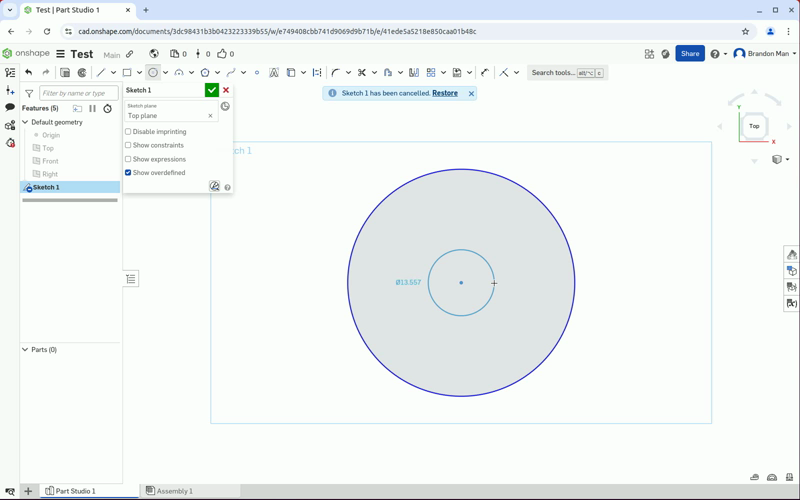
click(494, 282)
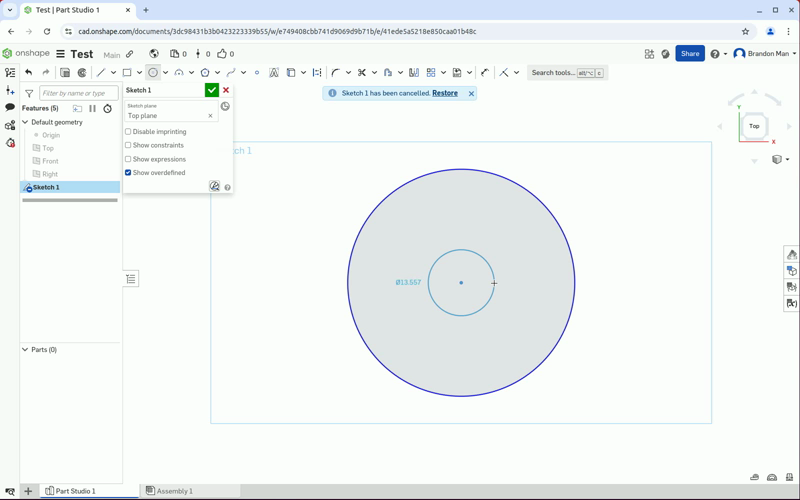
key(esc)
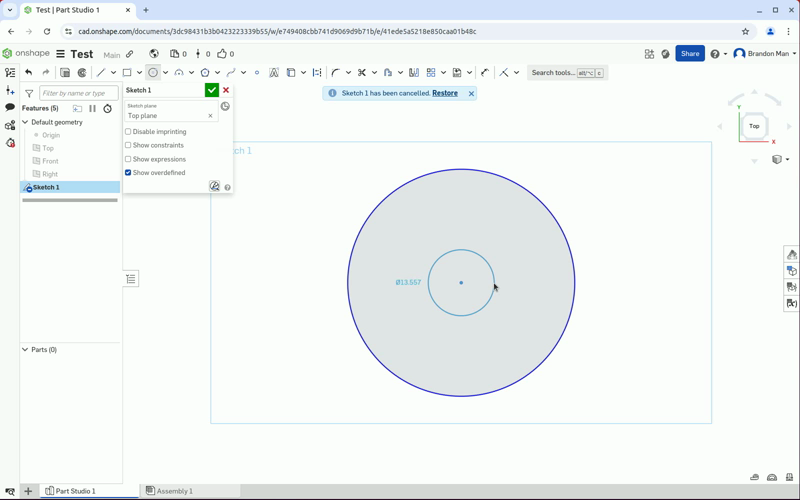
mouse_move(418, 220)
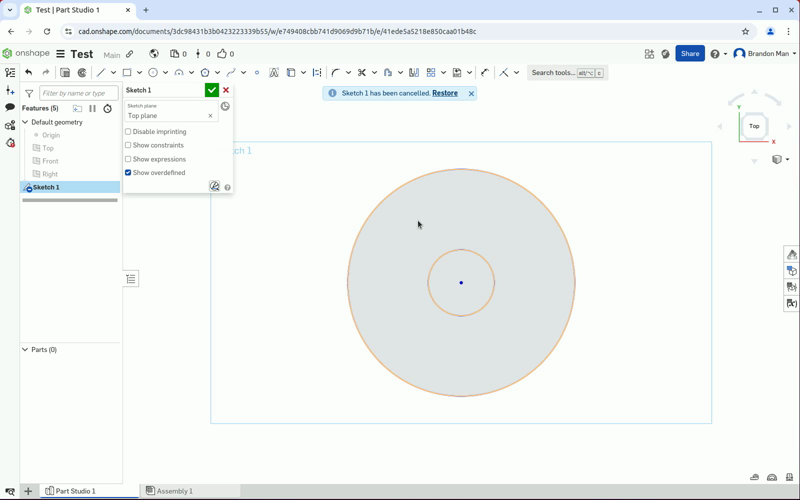
click(418, 220)
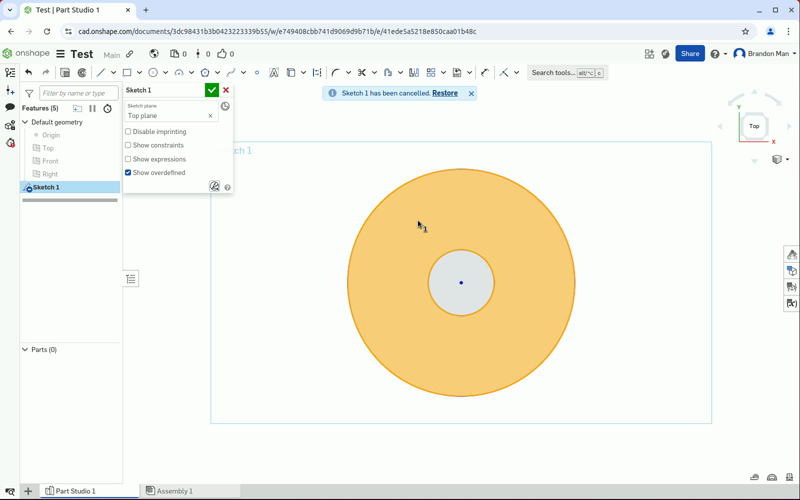
mouse_move(73, 352)
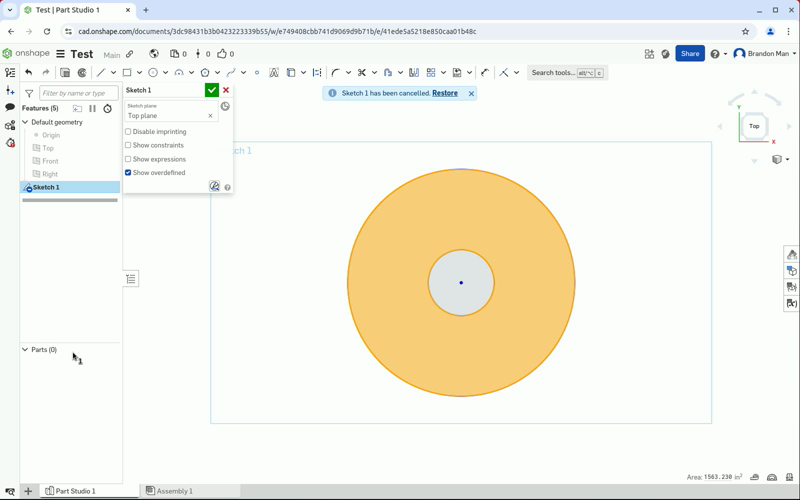
key(shift+y)
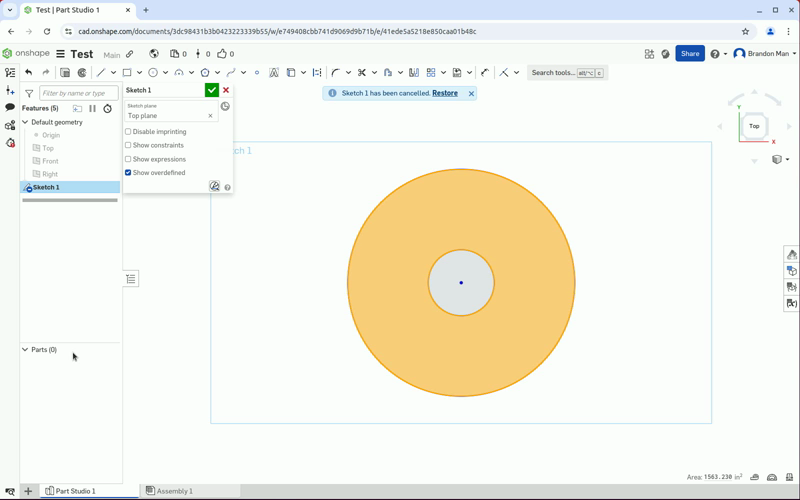
key(shift+e)
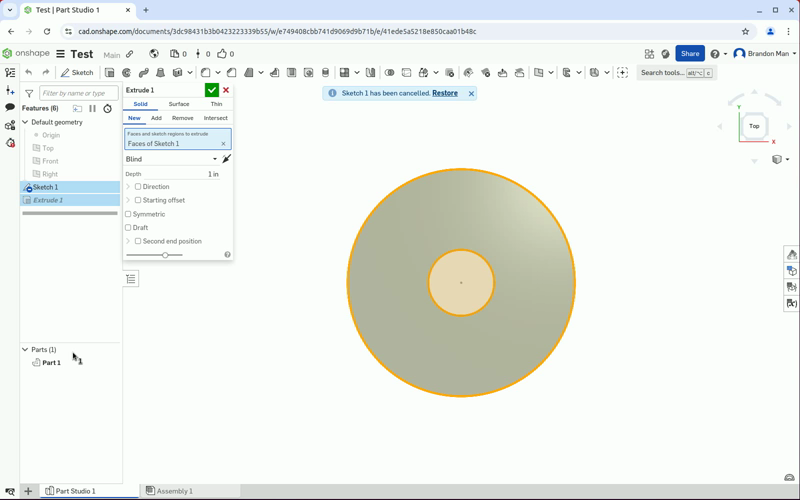
mouse_move(143, 106)
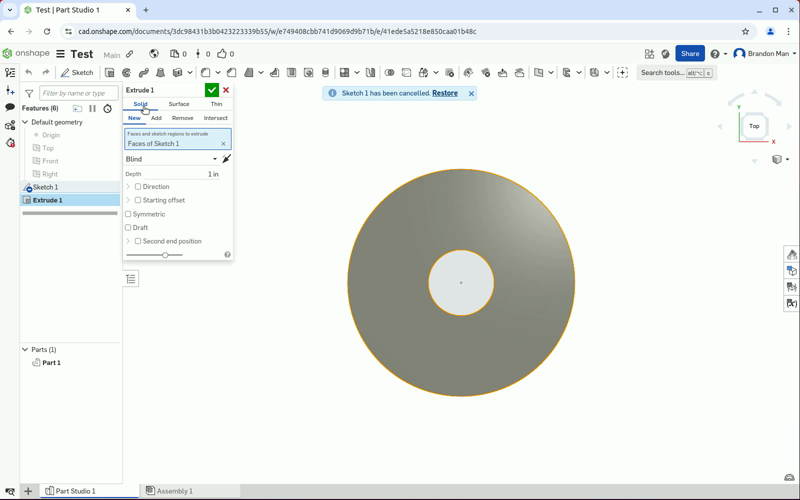
click(143, 106)
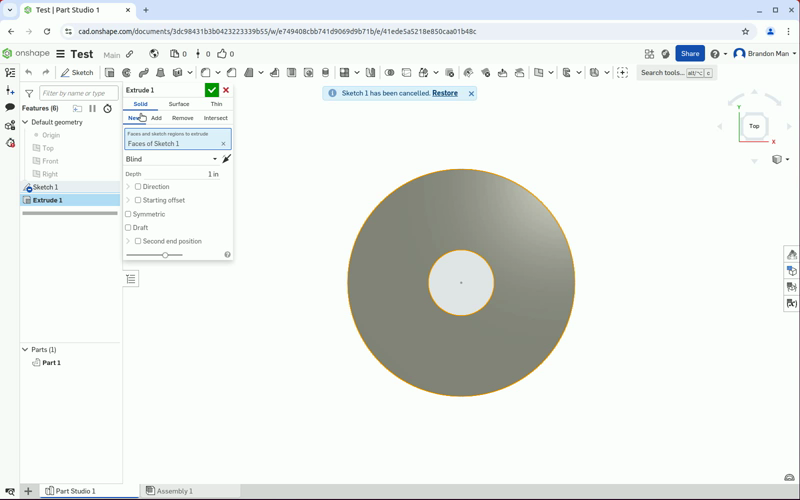
mouse_move(137, 120)
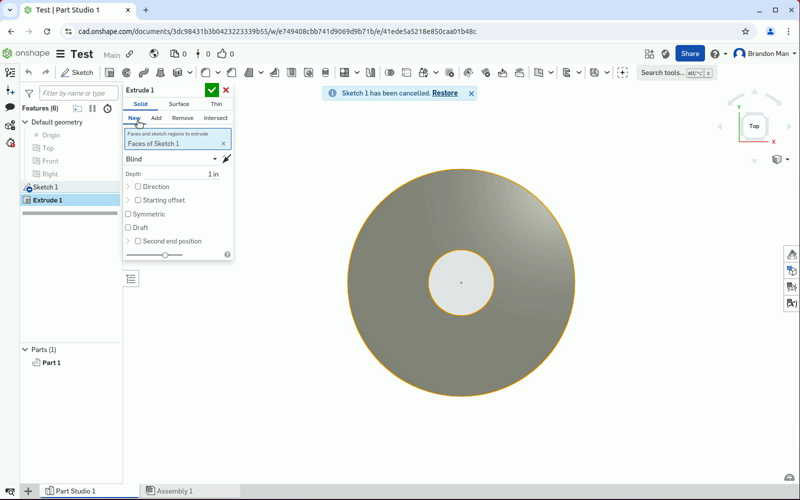
click(137, 120)
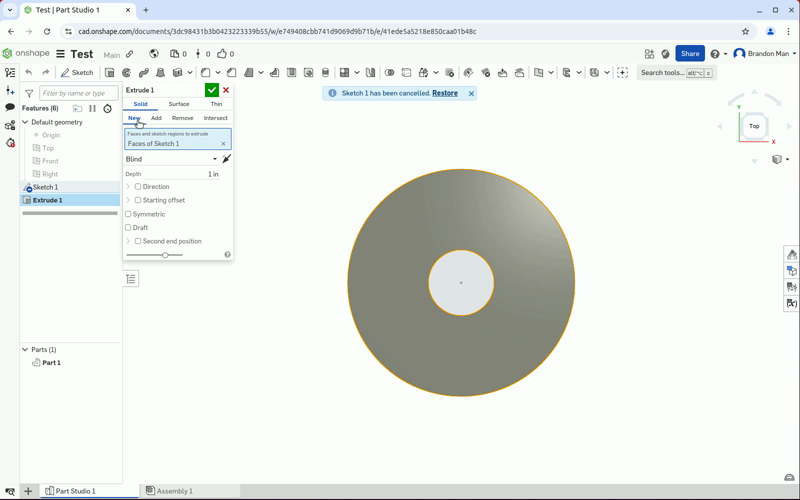
key(tab, 4)
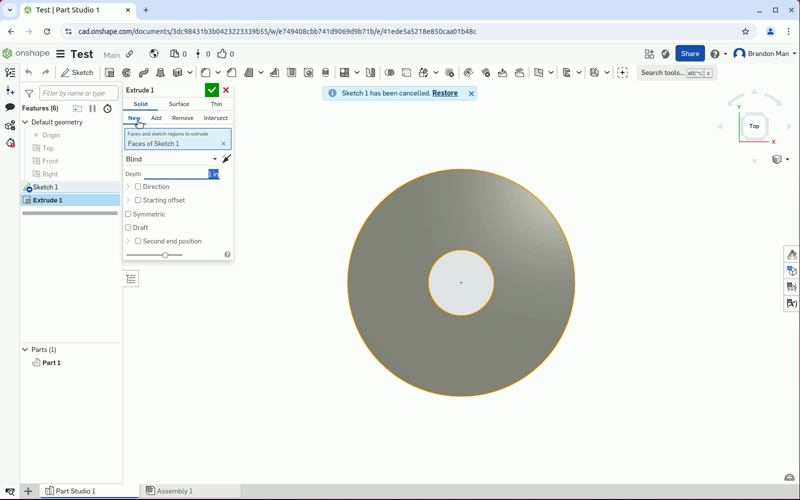
text(3.37)
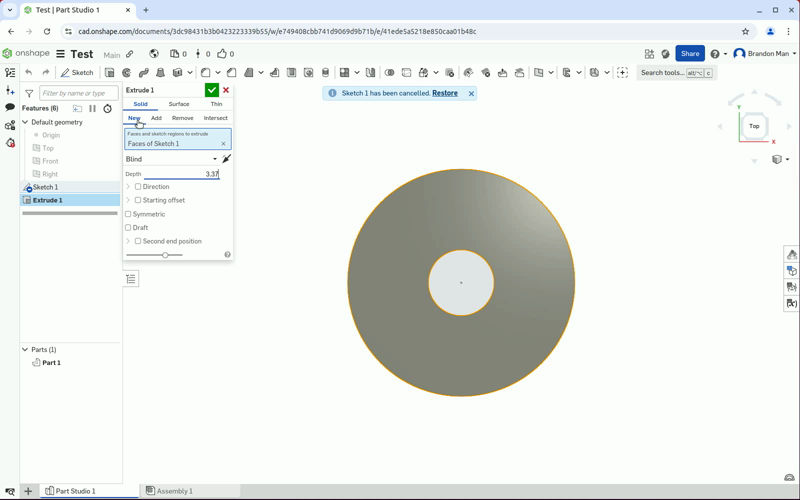
key(enter)
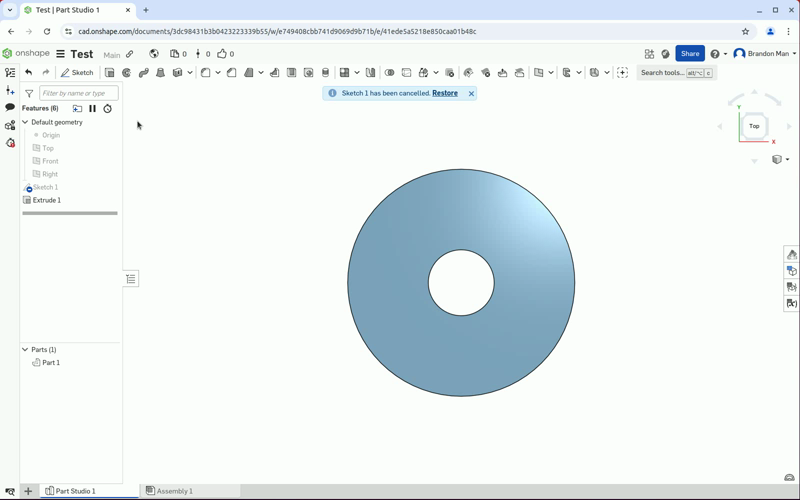
key(shift+h)
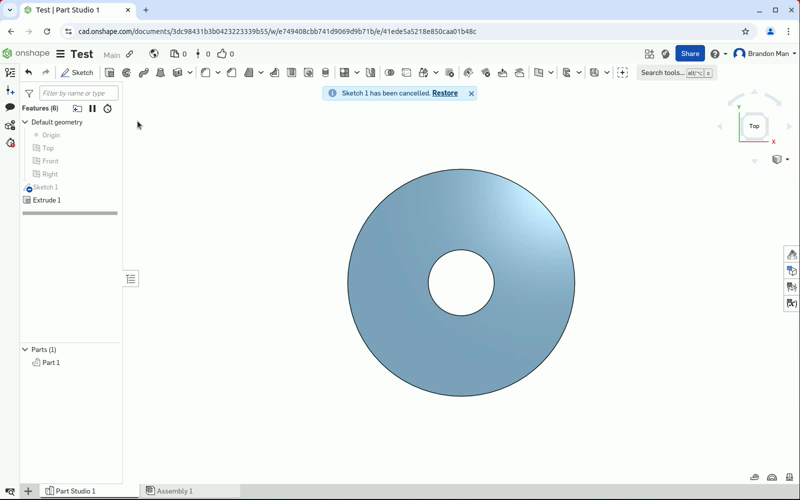
key(shift+h)
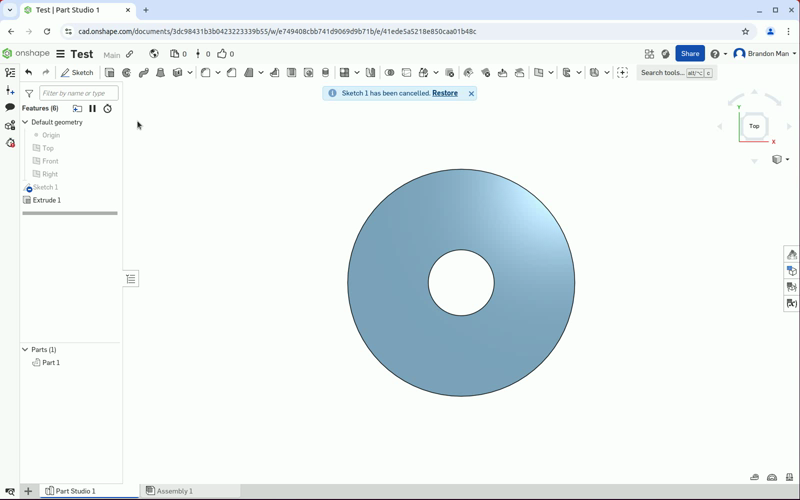
mouse_move(73, 189)
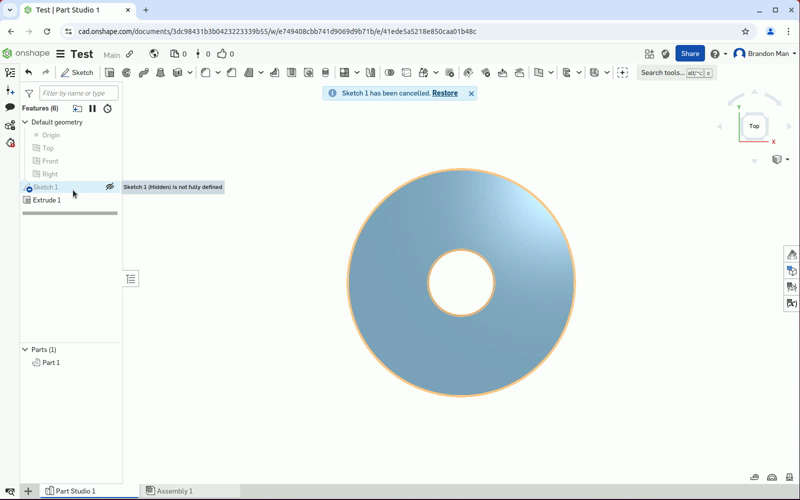
click(73, 189)
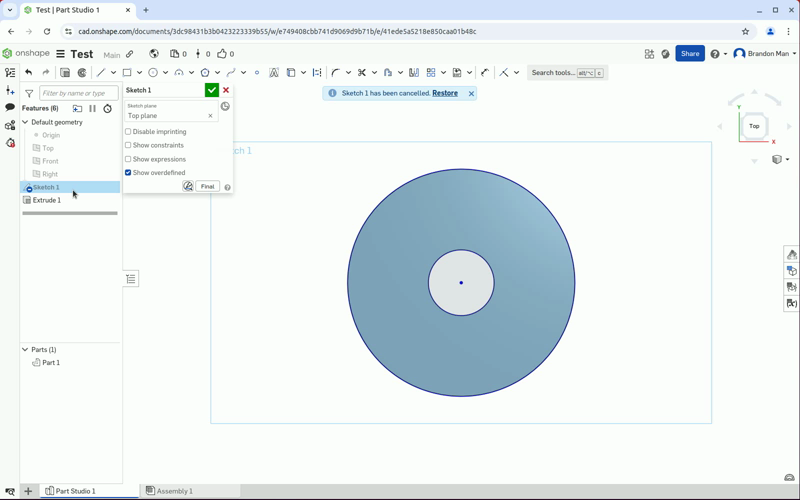
mouse_move(229, 92)
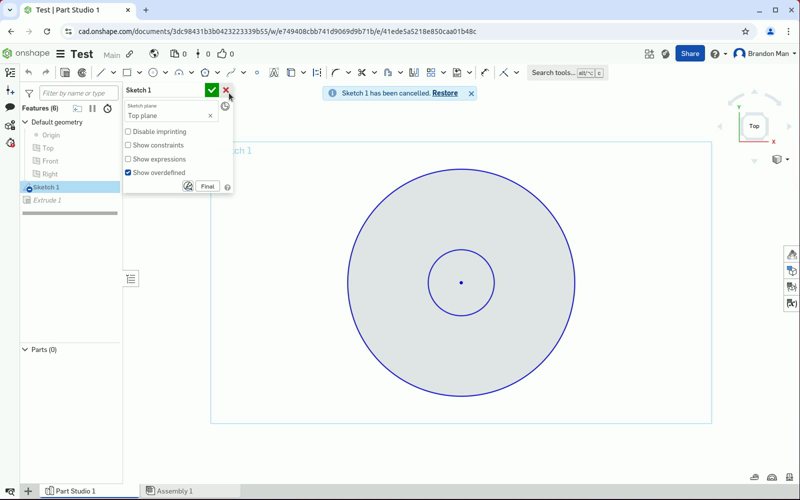
click(229, 92)
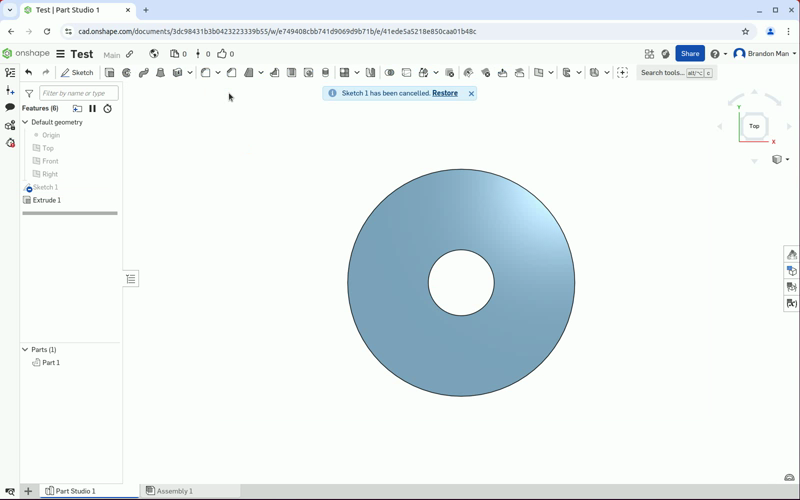
mouse_move(541, 75)
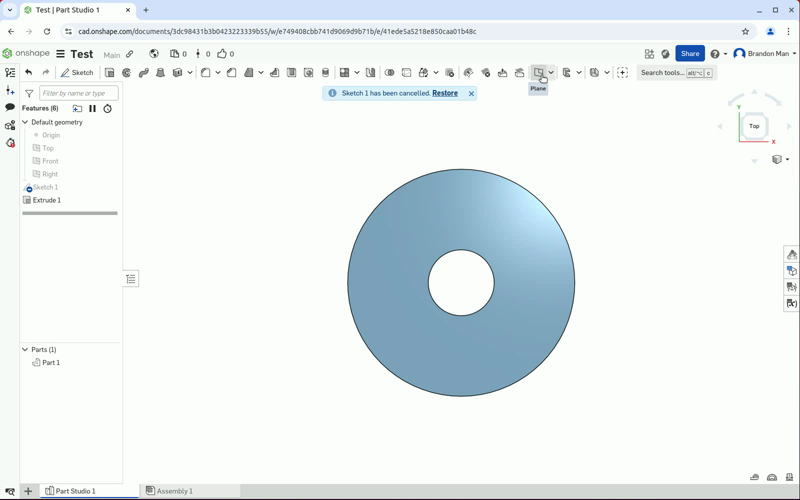
click(541, 75)
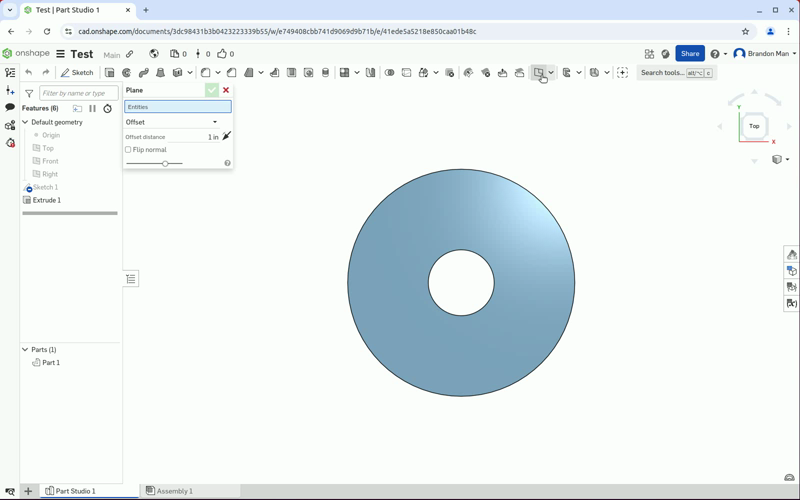
mouse_move(73, 150)
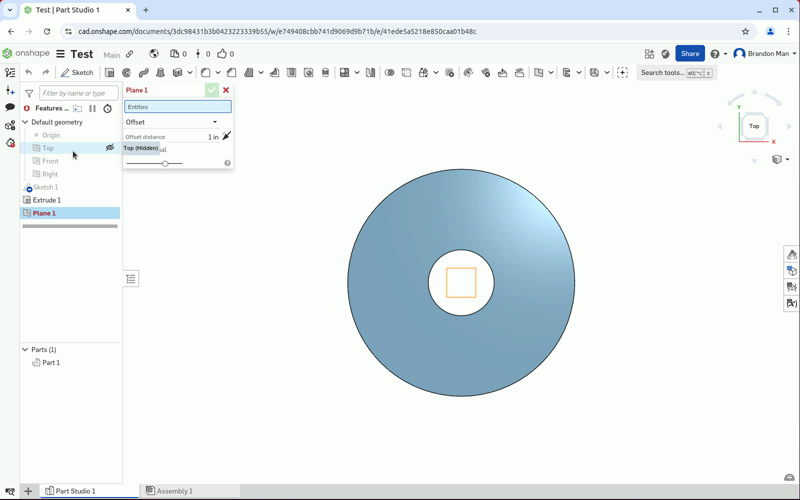
click(73, 150)
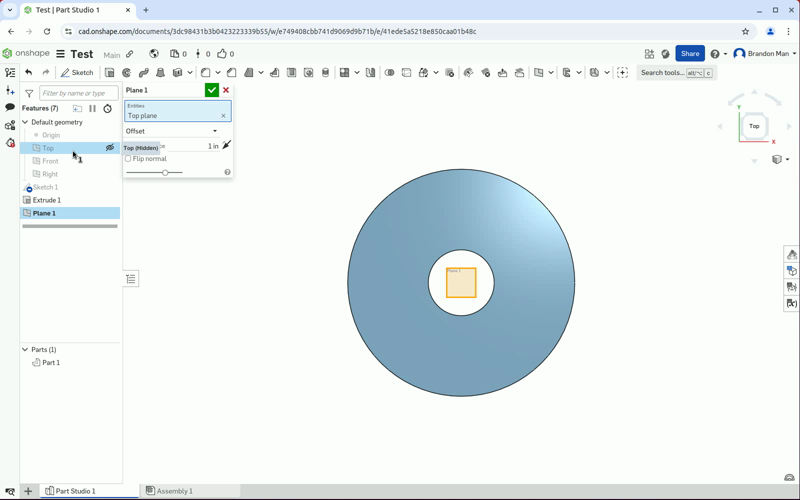
key(tab, 2)
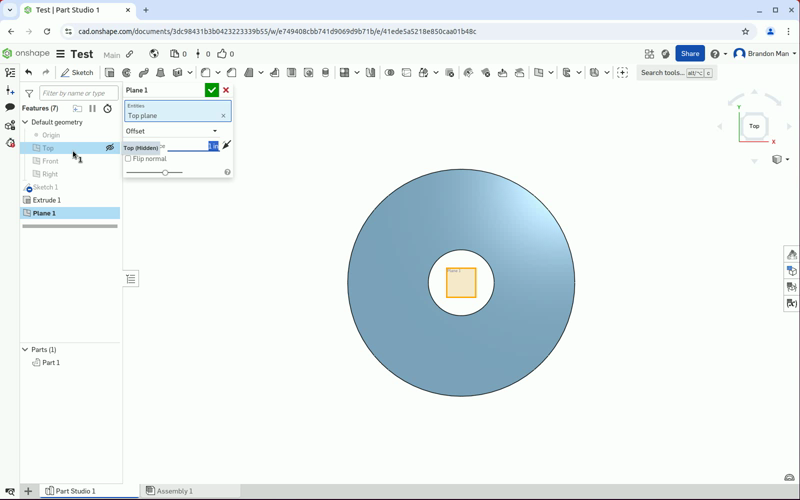
text(3.358)
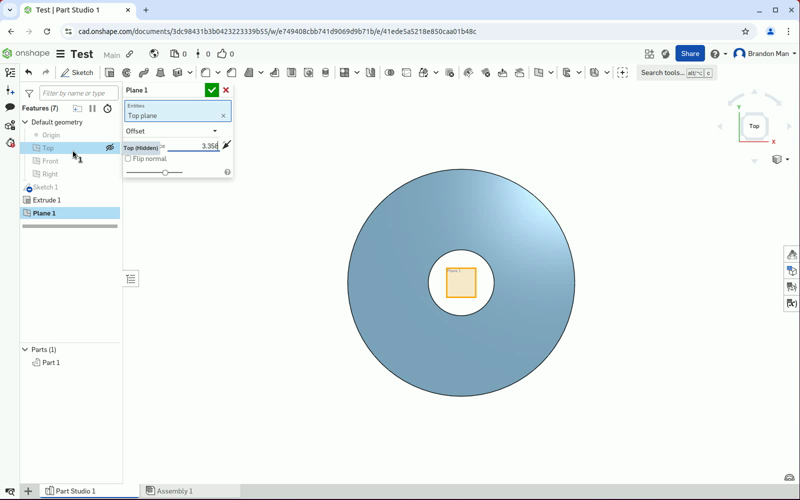
key(enter, 2)
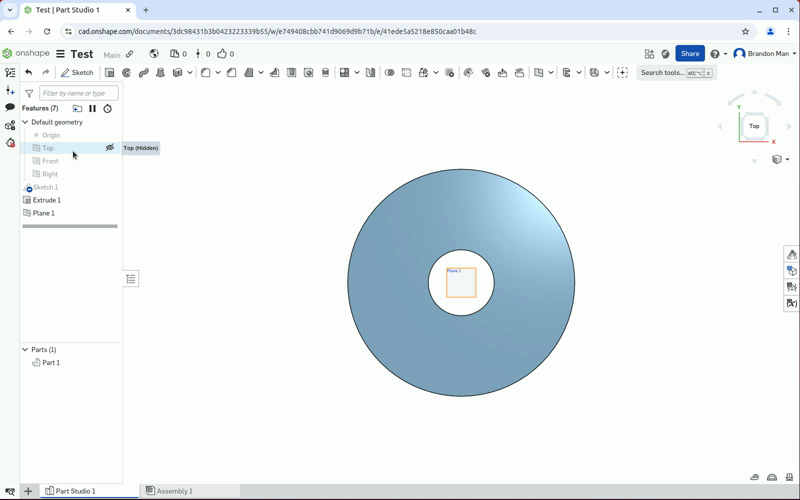
key(shift+s)
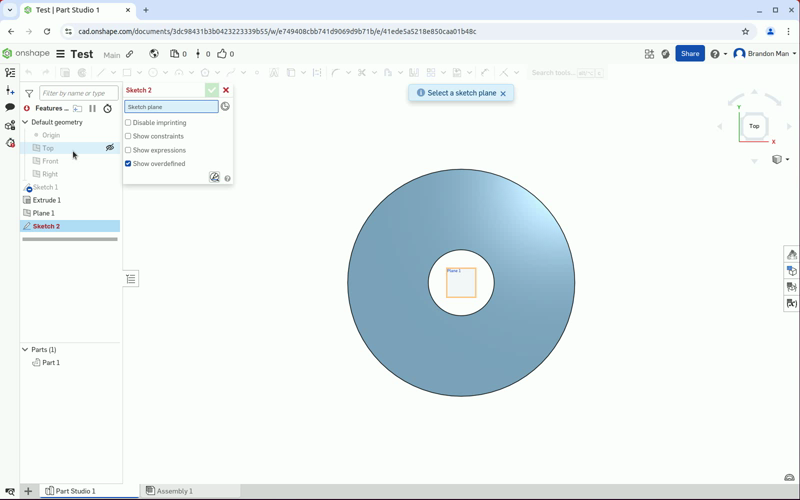
mouse_move(73, 215)
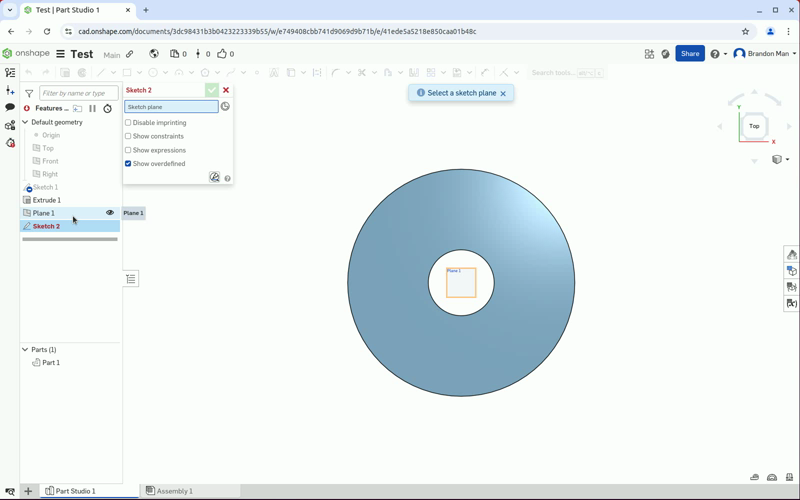
click(73, 215)
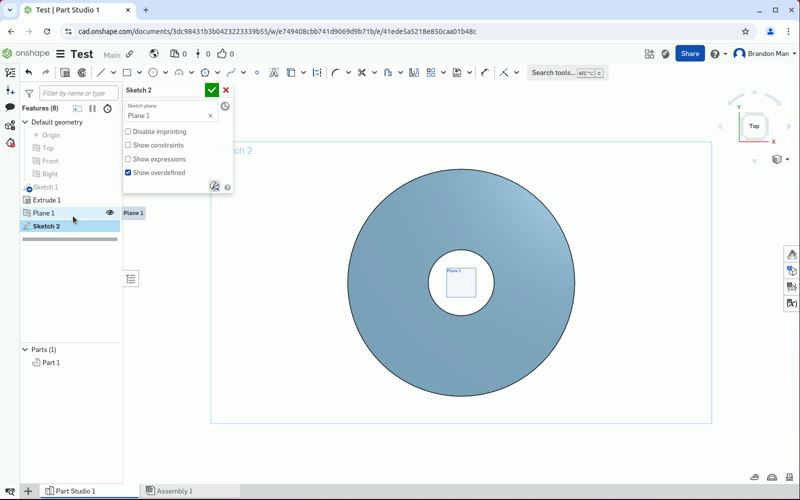
mouse_move(73, 352)
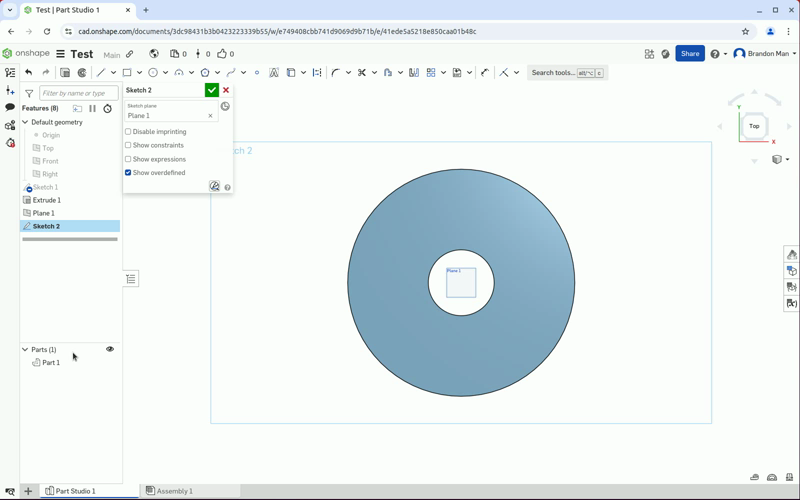
key(y)
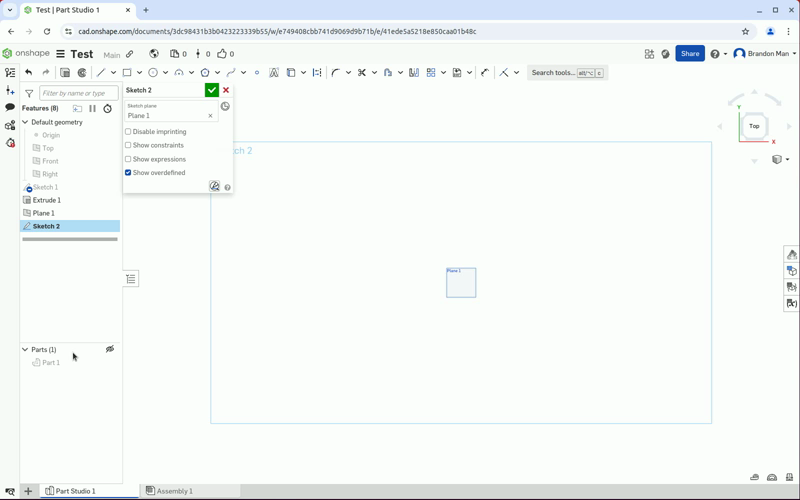
key(c)
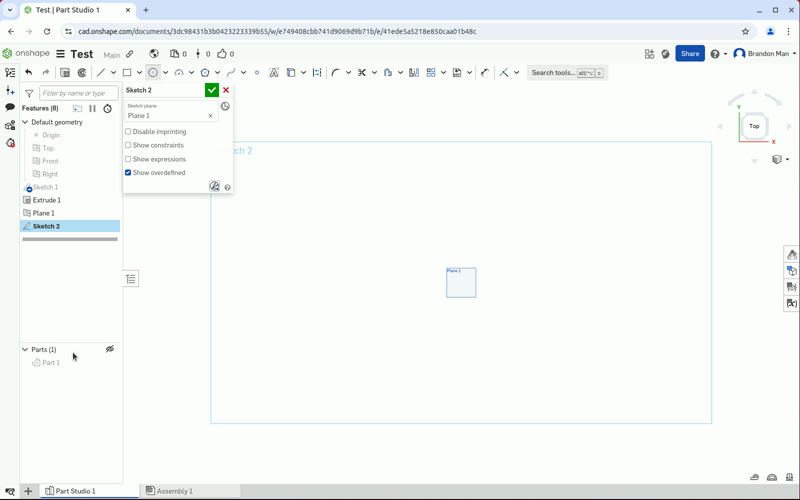
key_down(shift)
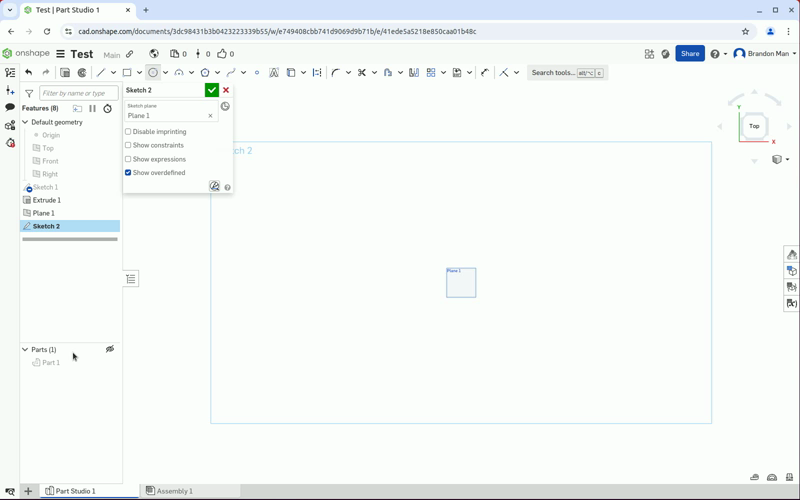
mouse_move(461, 282)
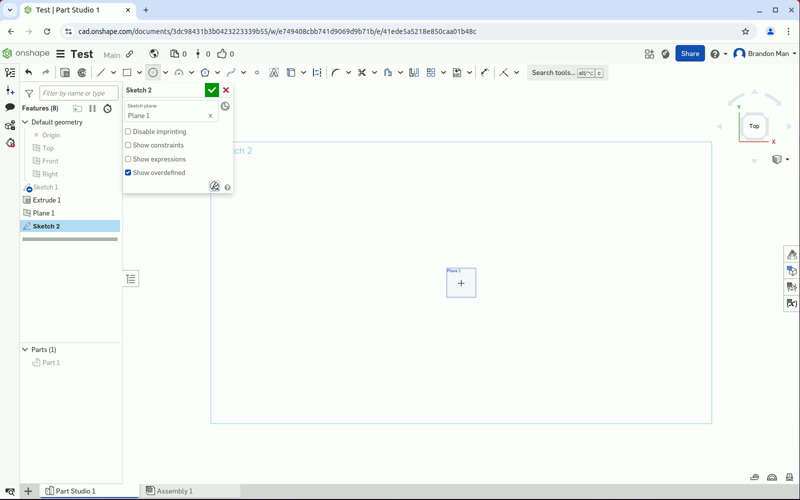
click(461, 282)
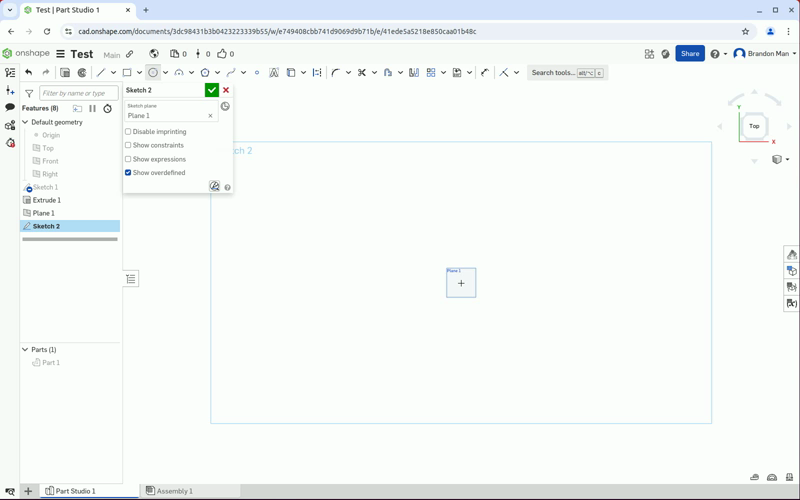
key_up(shift)
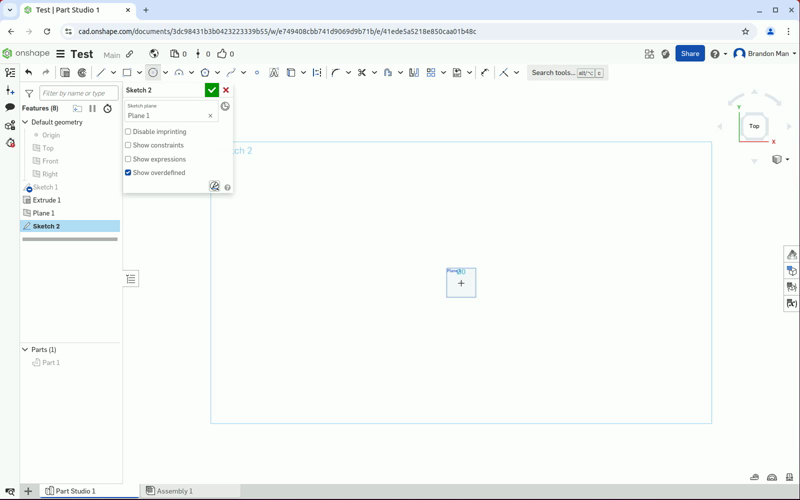
mouse_move(548, 282)
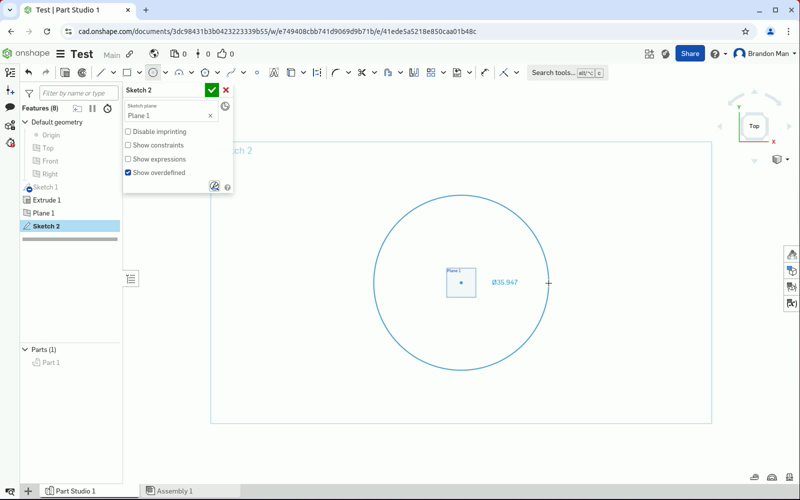
click(548, 282)
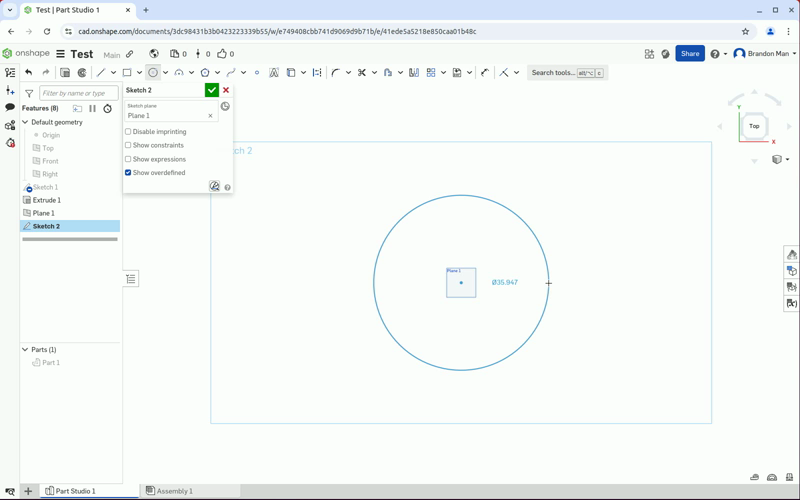
key(esc)
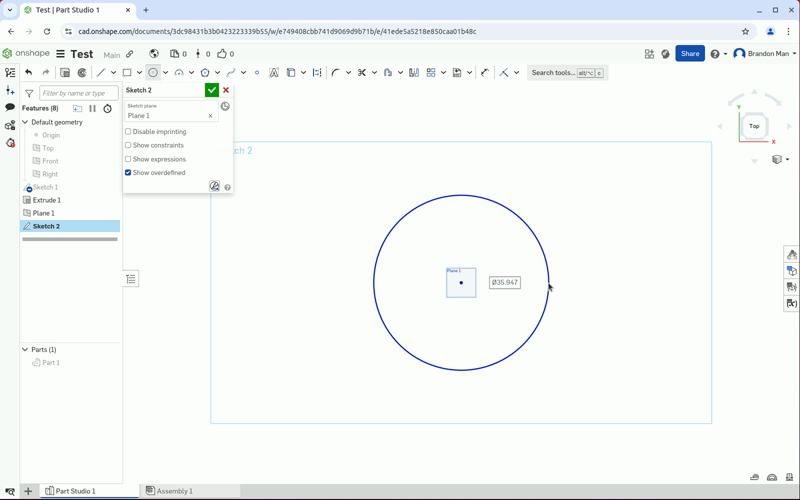
key(c)
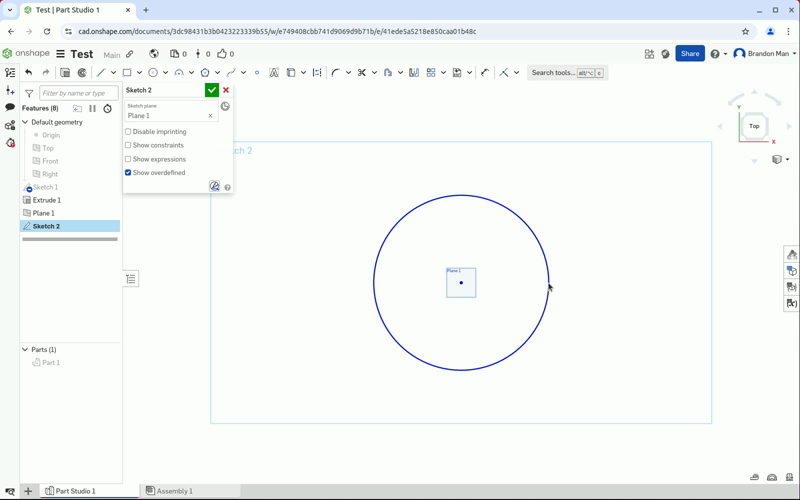
key_down(shift)
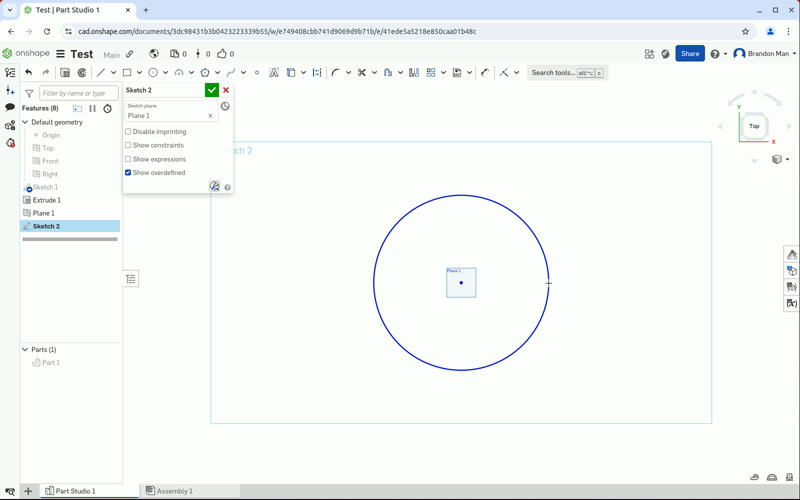
mouse_move(461, 282)
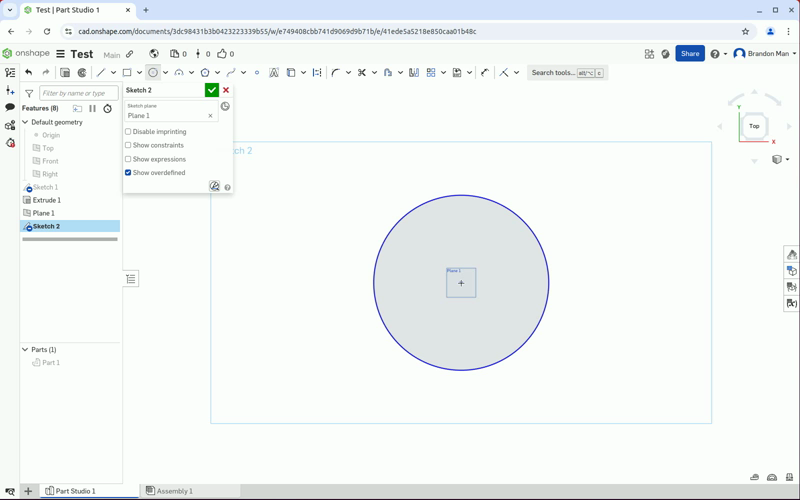
click(461, 282)
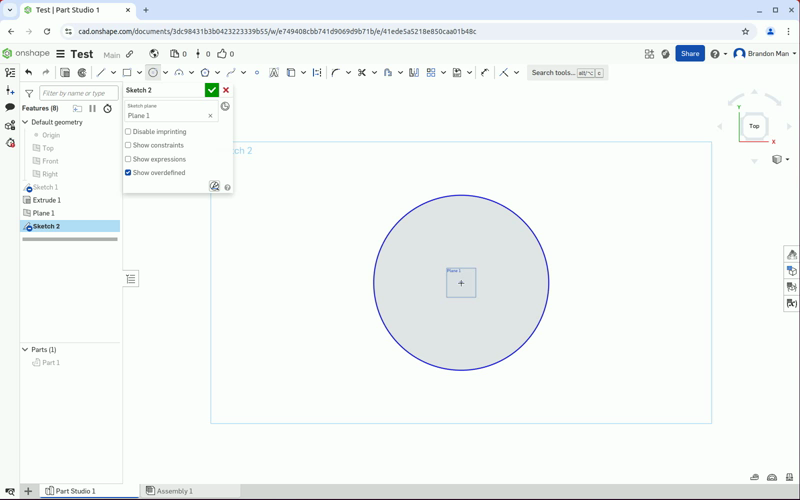
key_up(shift)
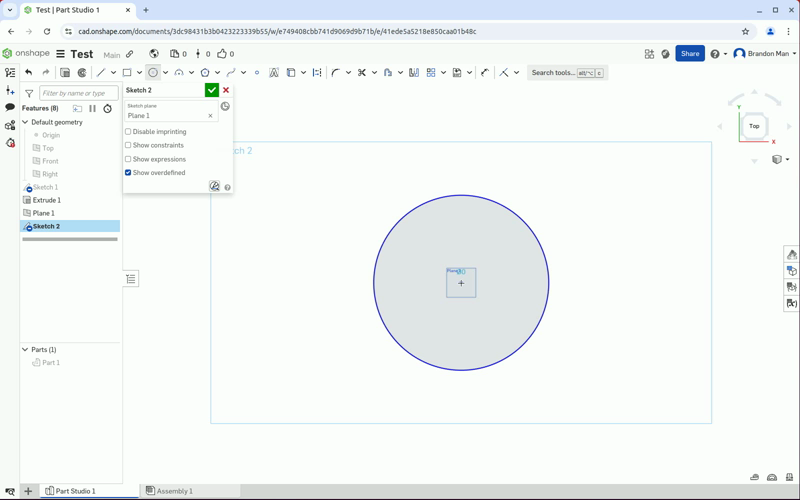
mouse_move(494, 282)
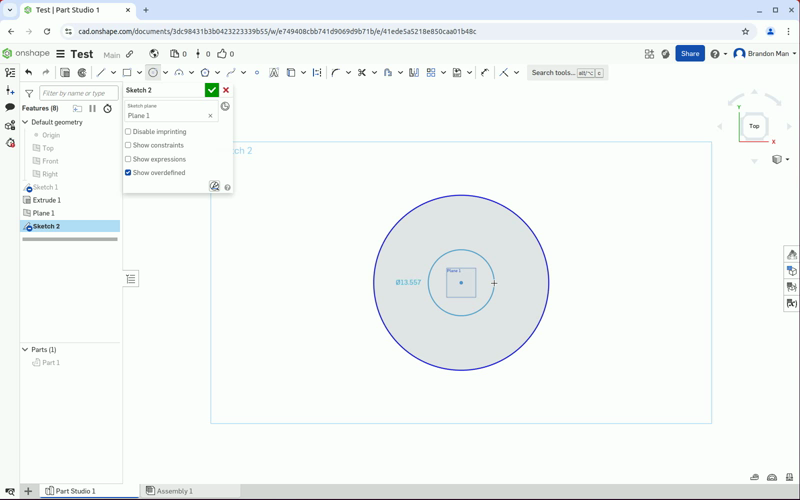
click(494, 282)
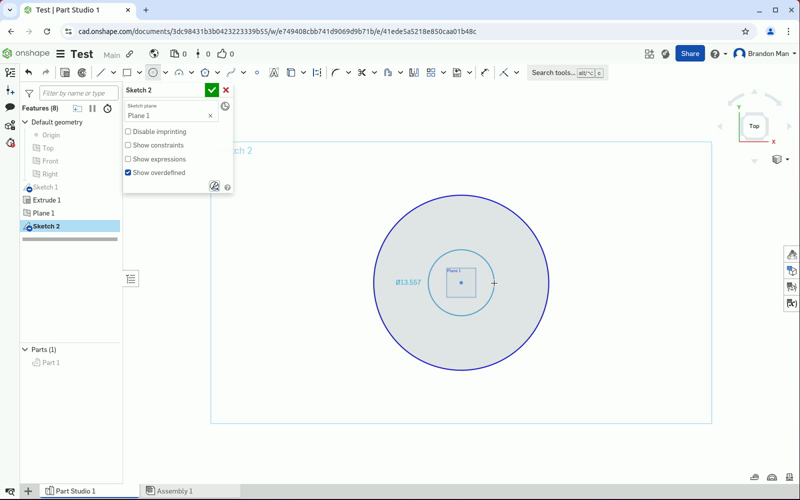
key(esc)
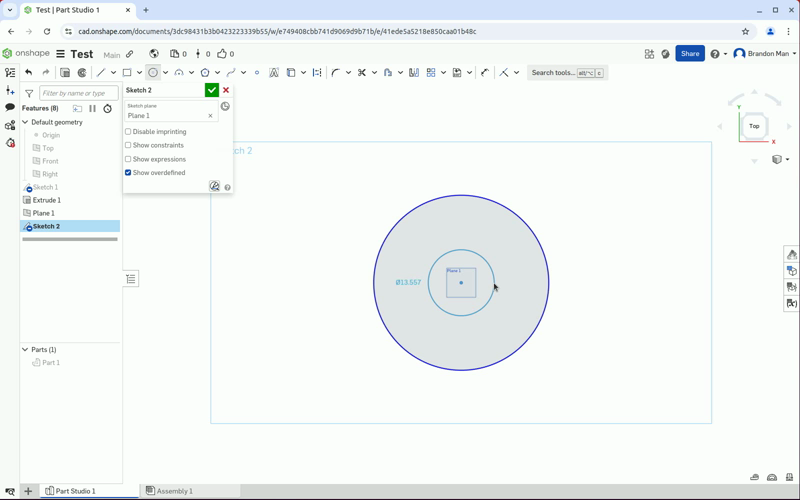
mouse_move(421, 313)
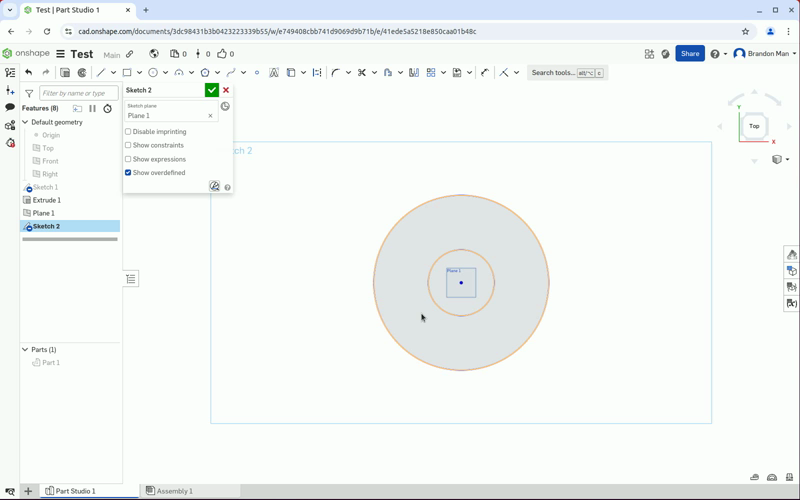
click(421, 313)
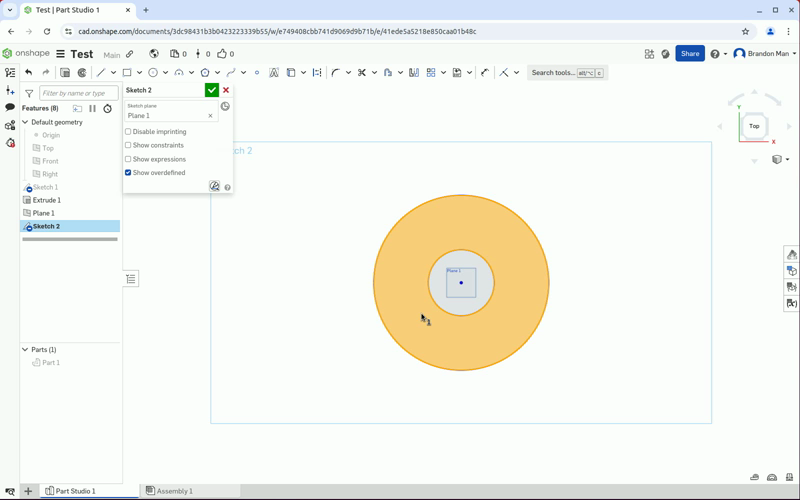
mouse_move(73, 352)
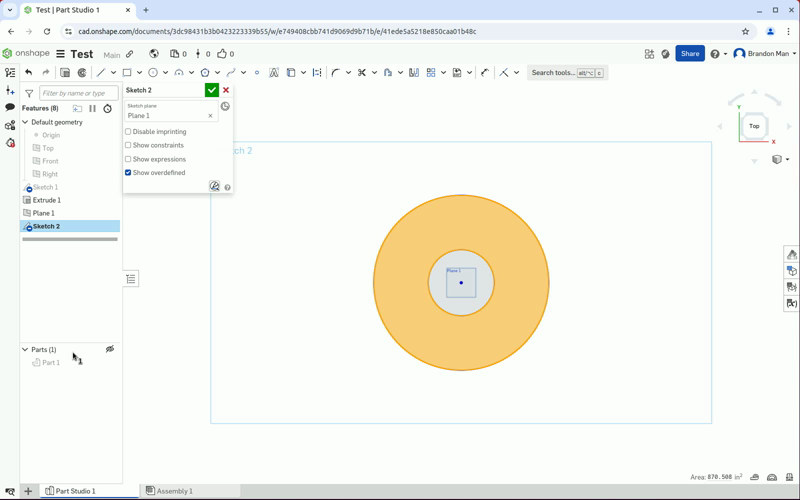
key(shift+y)
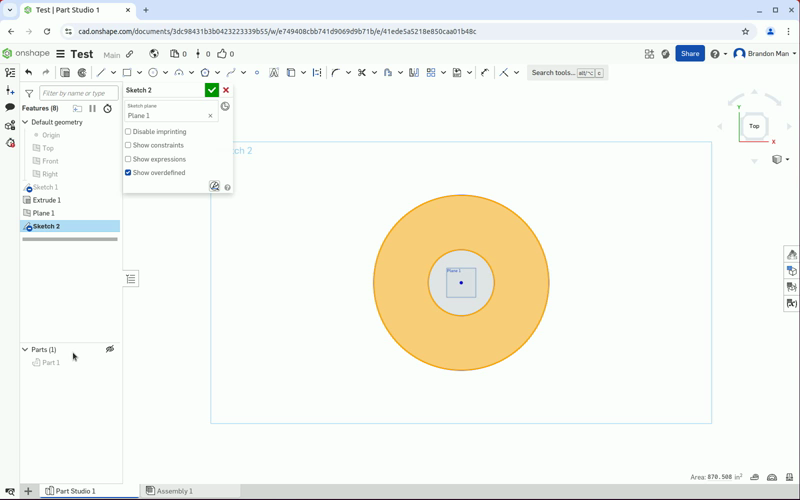
key(shift+e)
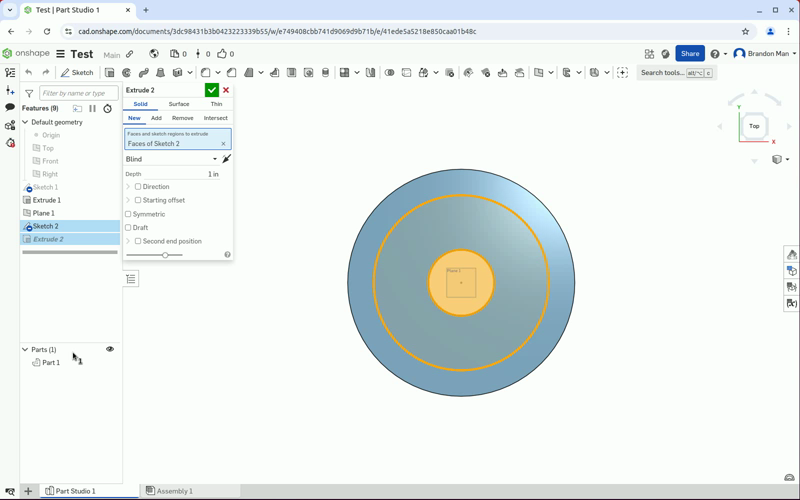
mouse_move(143, 106)
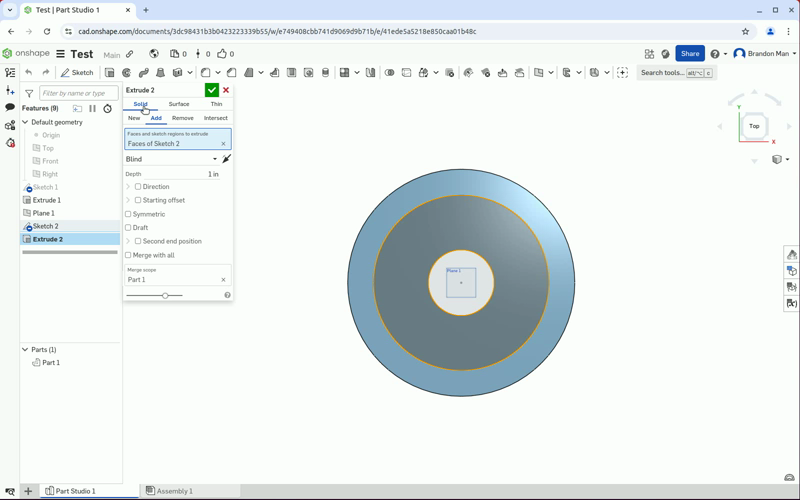
click(143, 106)
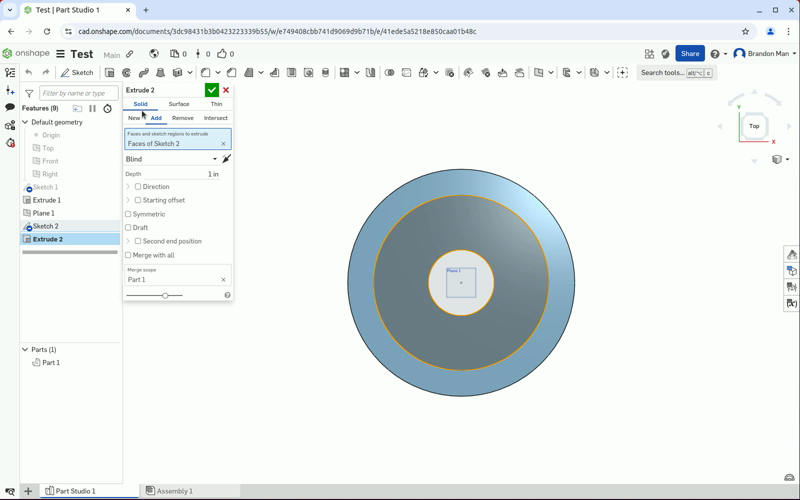
mouse_move(137, 120)
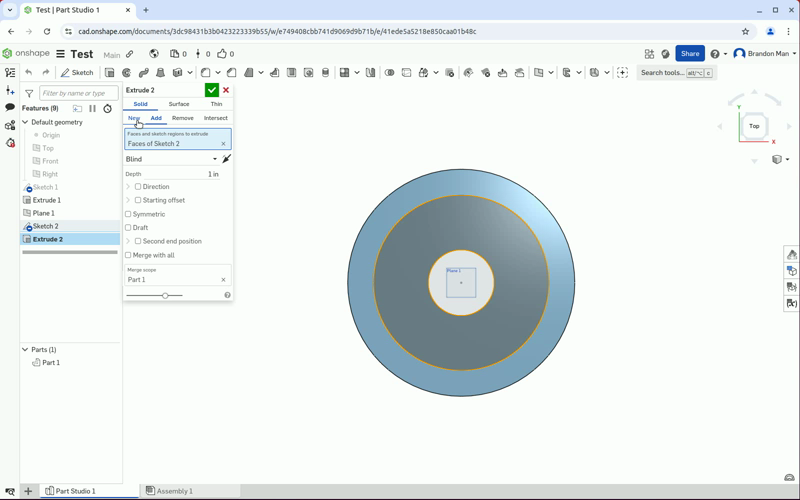
click(137, 120)
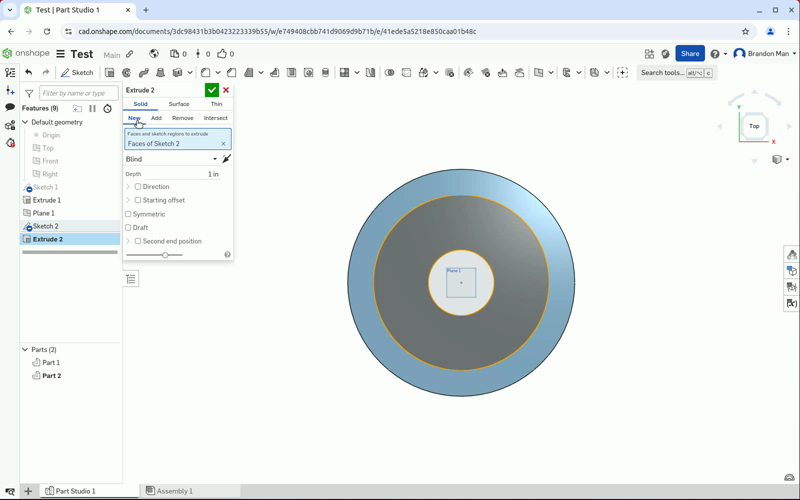
key(tab, 4)
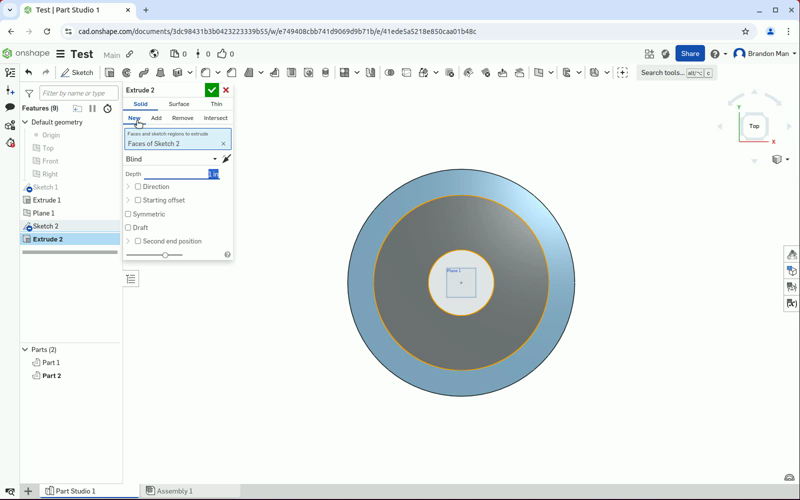
text(9.869)
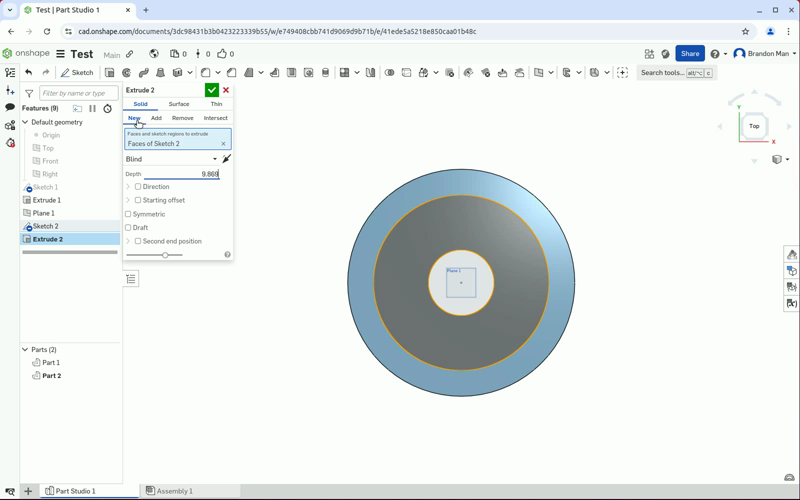
key(enter)
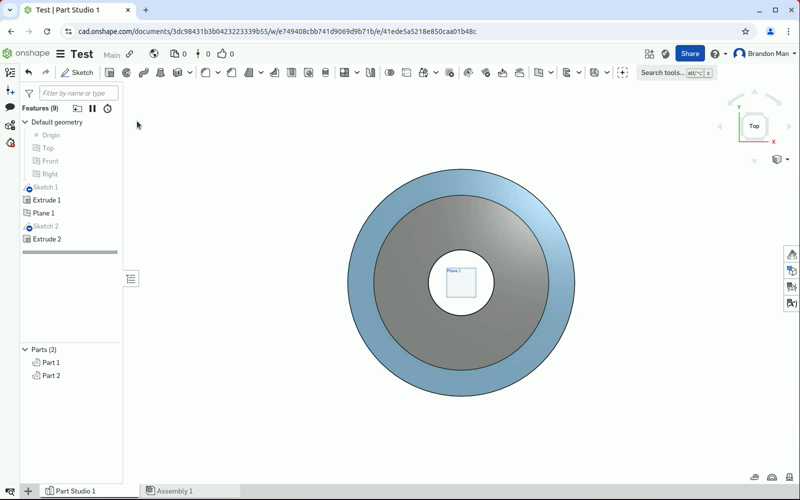
key(shift+h)
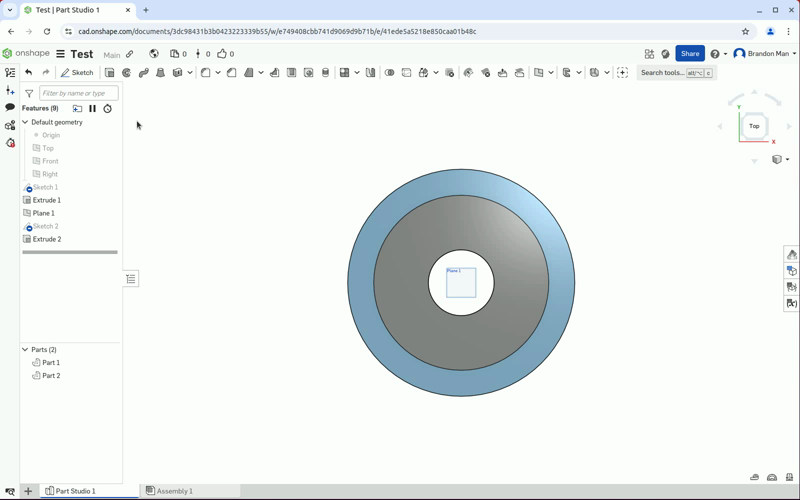
key(shift+h)
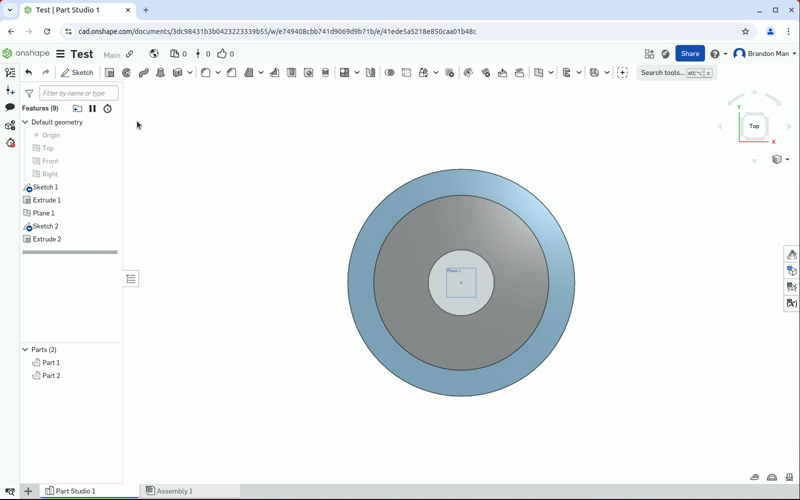
key(shift+7)
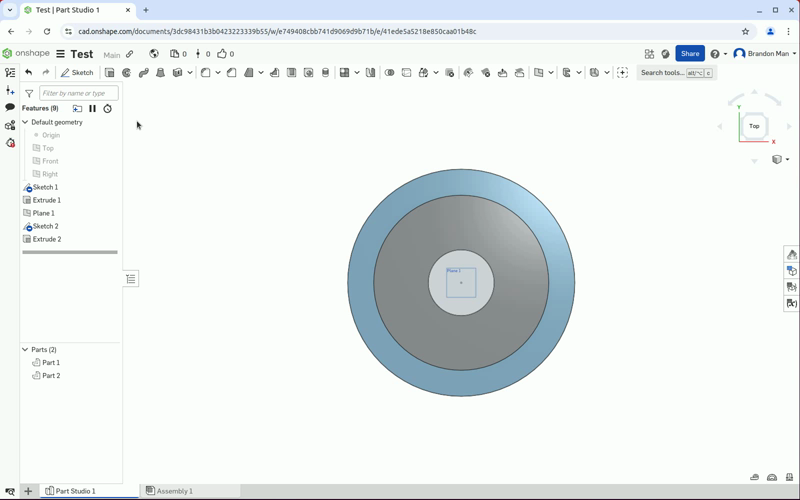
key(up, 3)
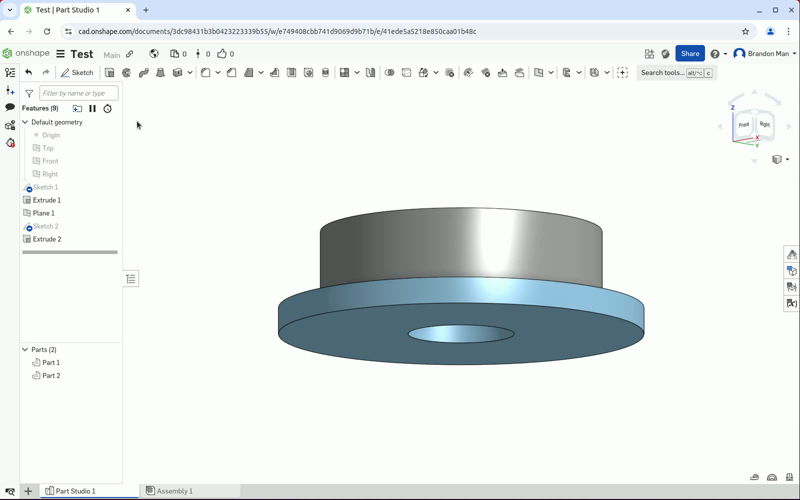
key(left, 3)
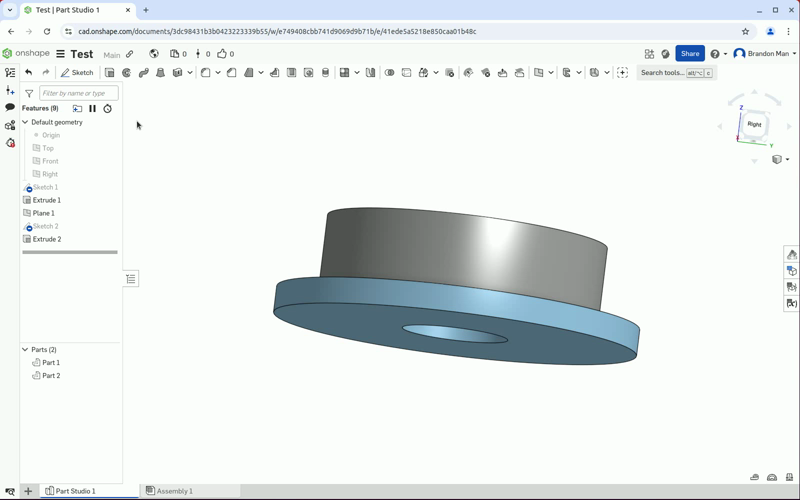
key(right, 3)
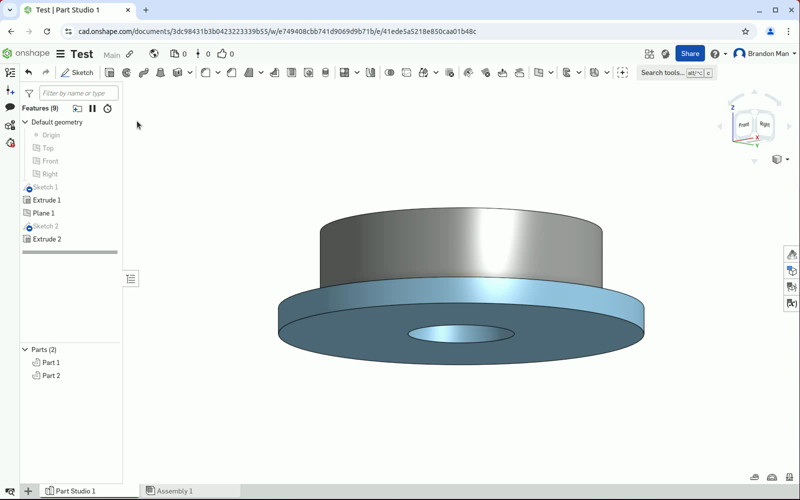
key(down, 3)
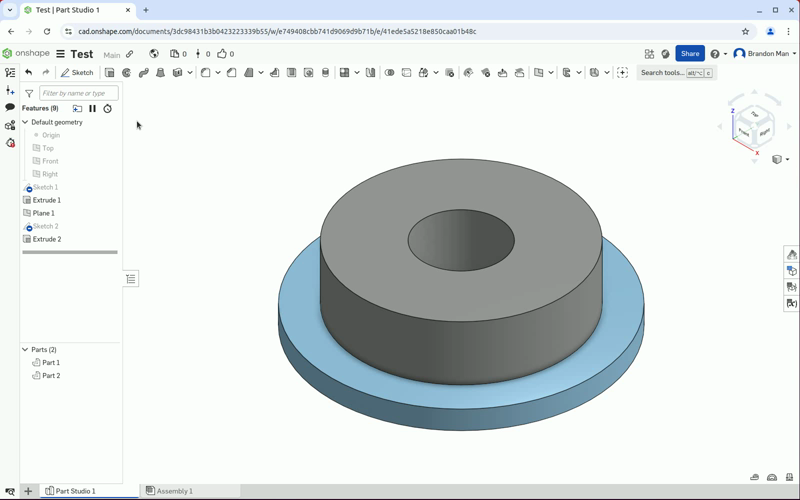
mouse_move(73, 189)
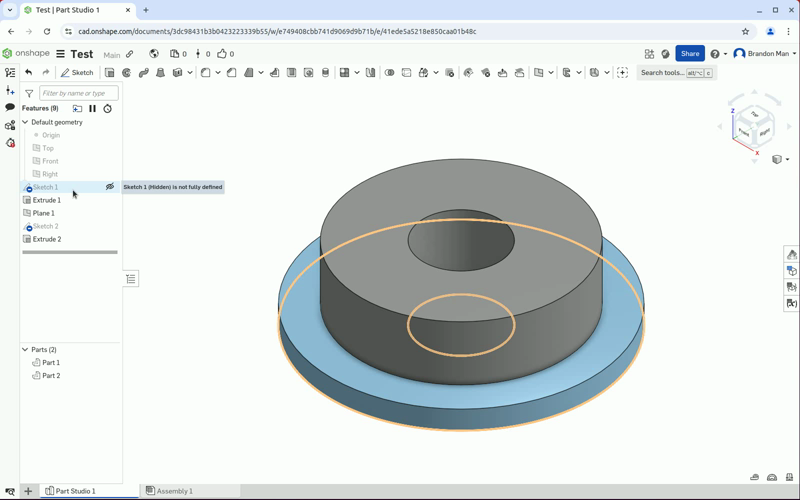
click(73, 189)